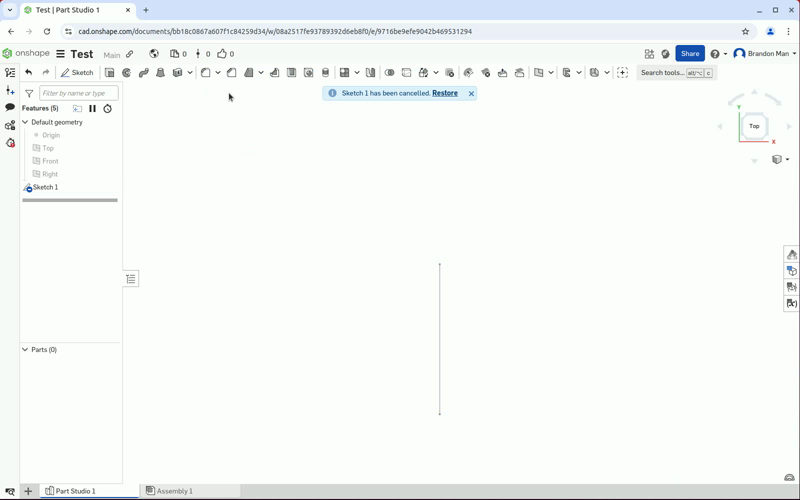
key(shift+h)
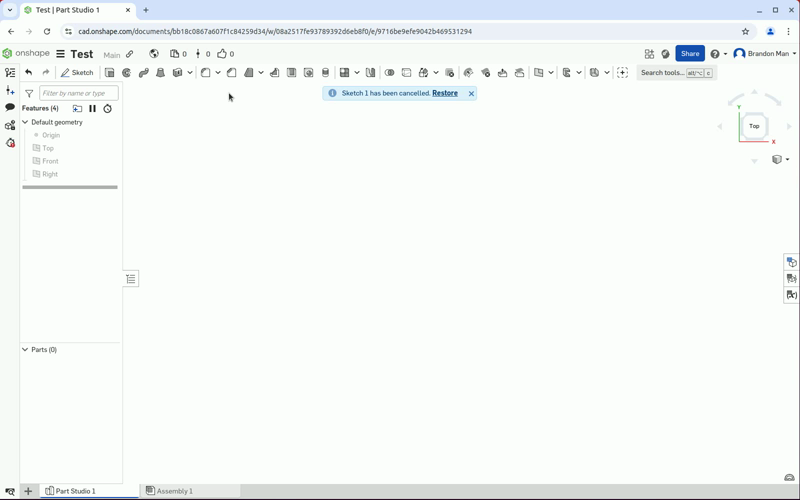
mouse_move(73, 352)
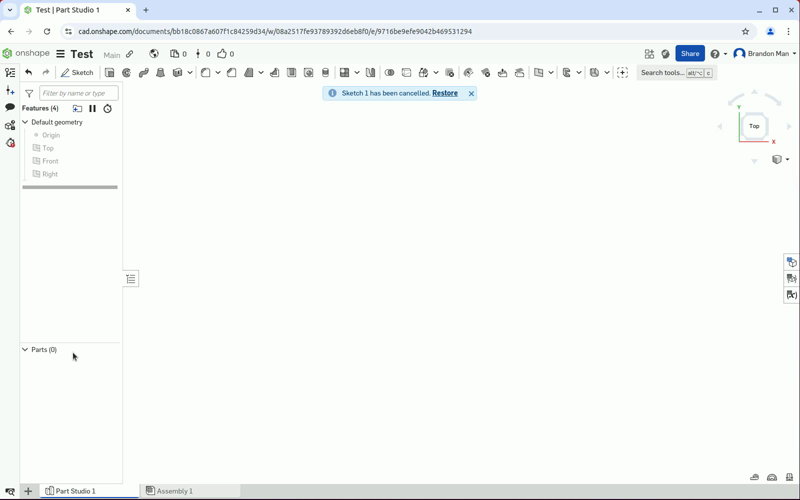
key(y)
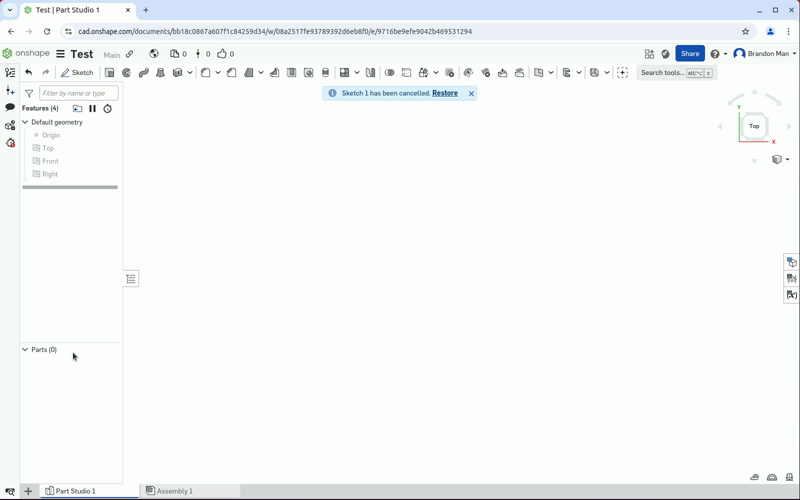
key(shift+p)
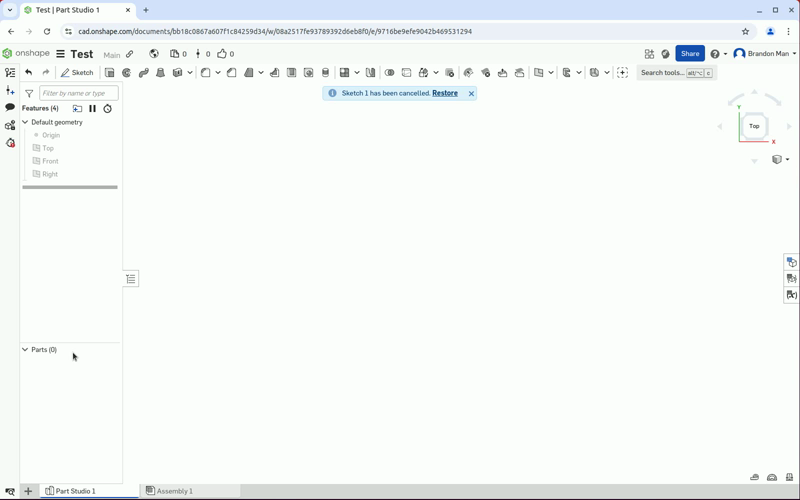
key(space)
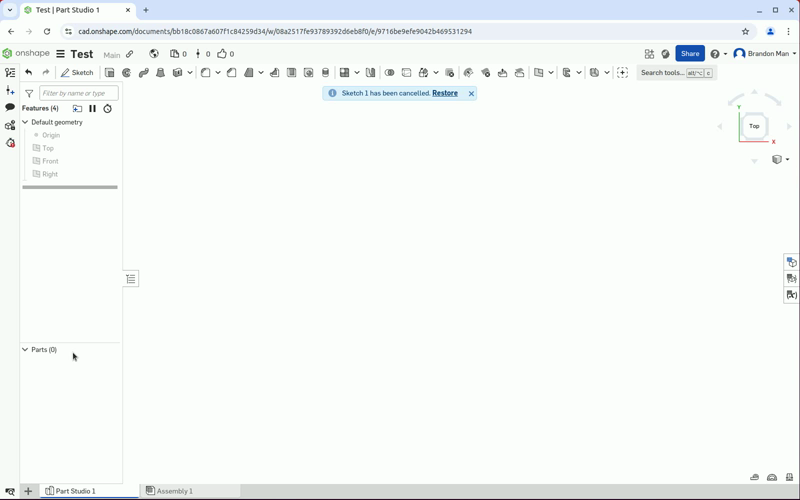
key_down(shift)
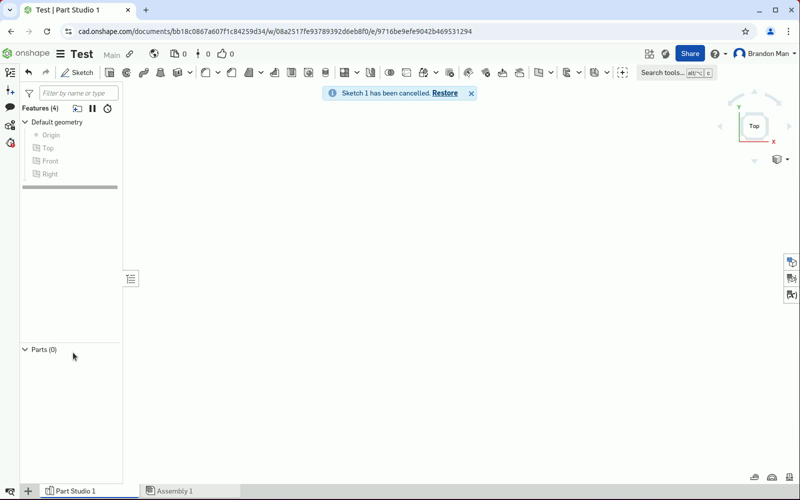
key(up)
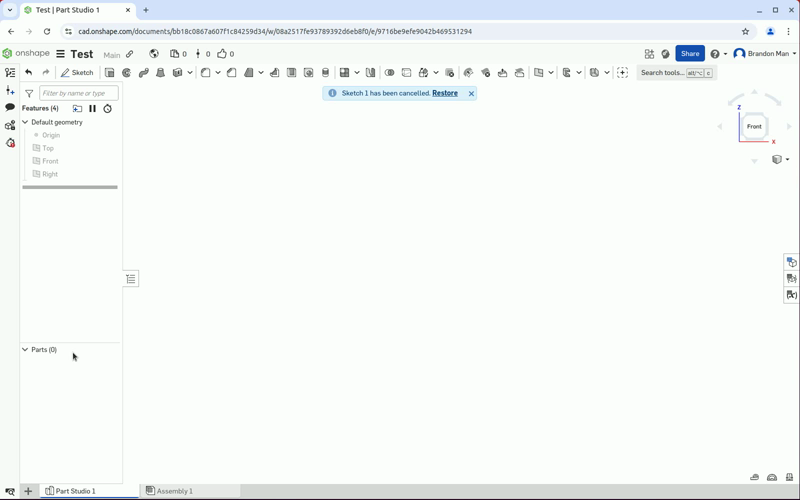
key_up(shift)
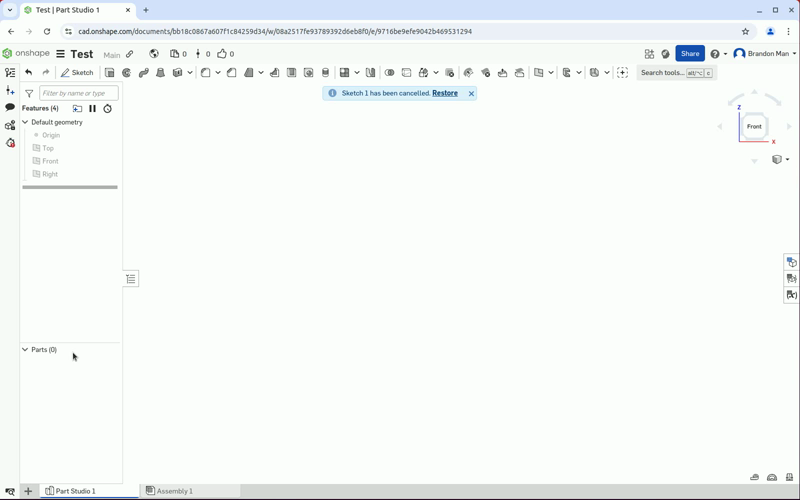
mouse_move(73, 352)
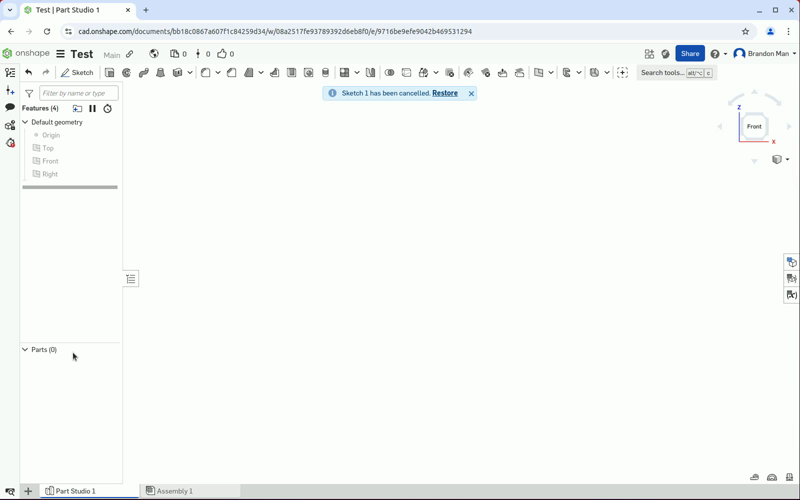
key(shift+y)
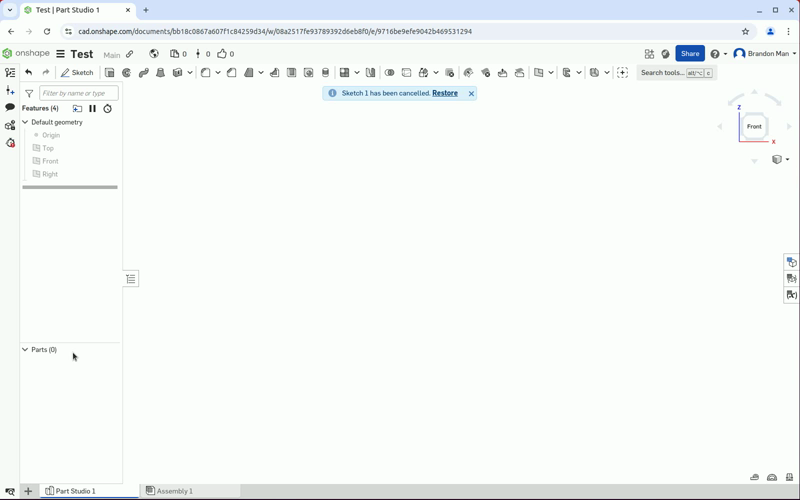
key(shift+s)
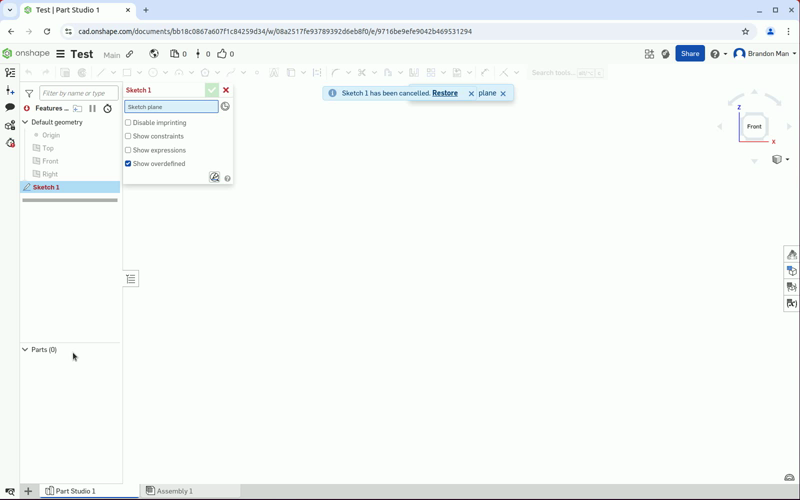
mouse_move(73, 163)
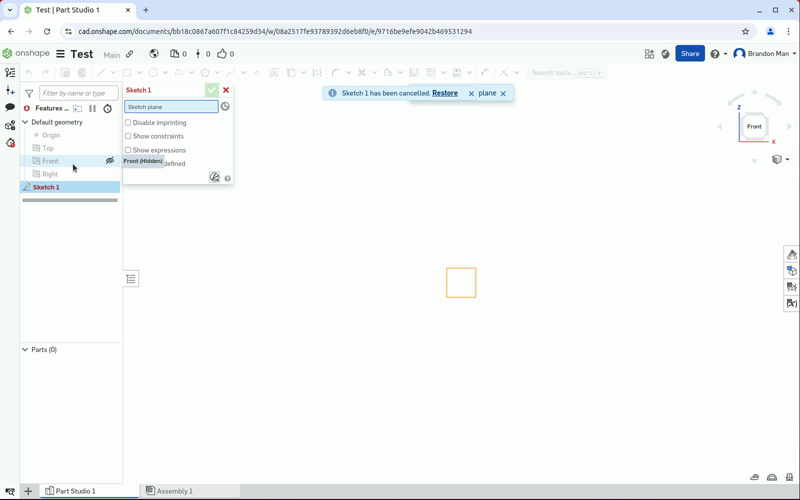
click(73, 163)
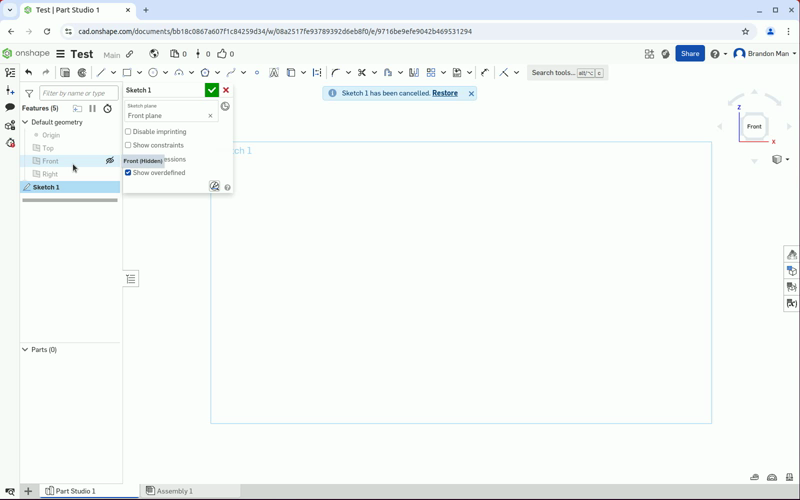
mouse_move(73, 352)
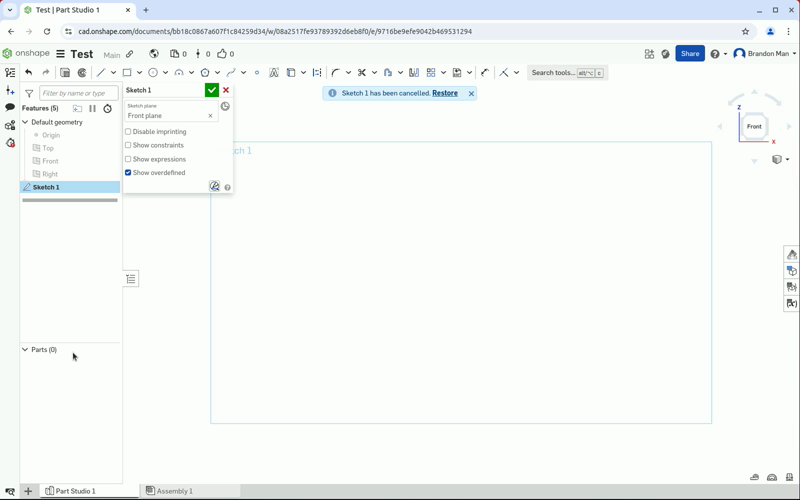
key(y)
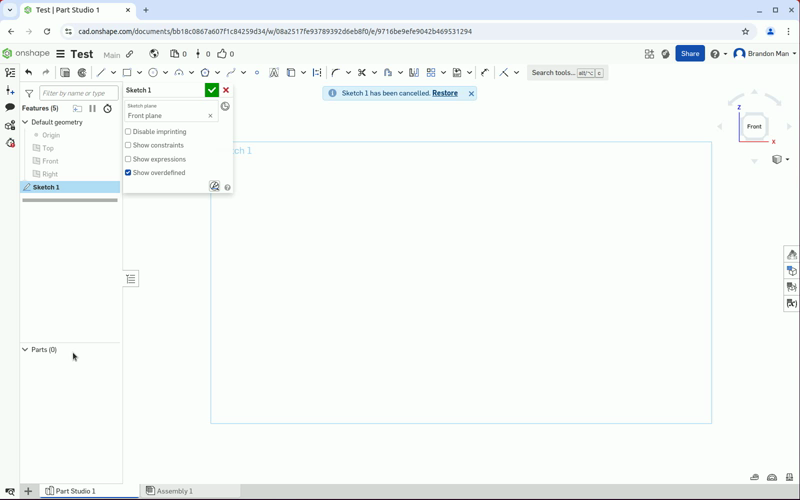
key(l)
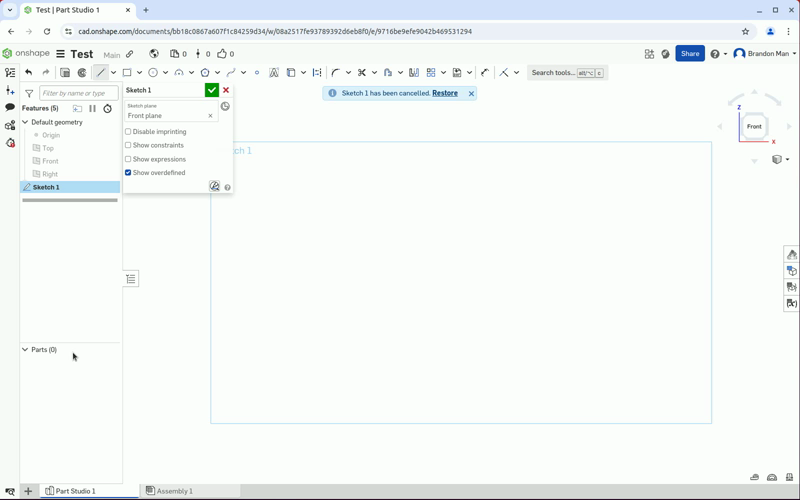
key_down(shift)
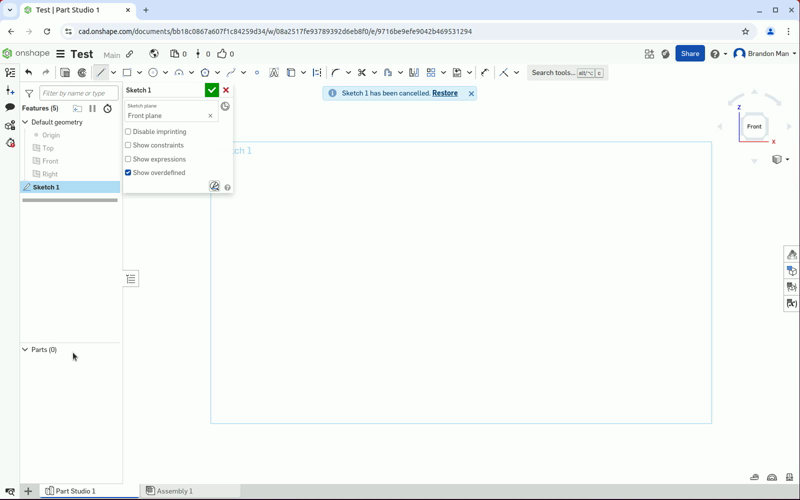
mouse_move(404, 311)
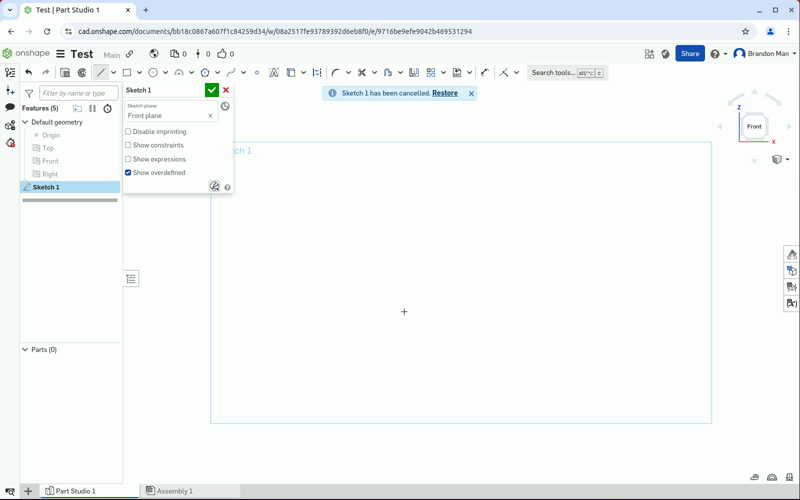
click(404, 311)
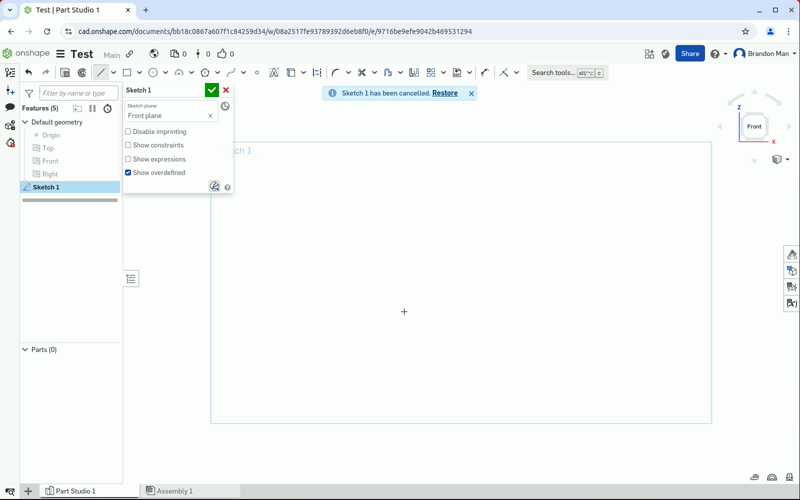
key_up(shift)
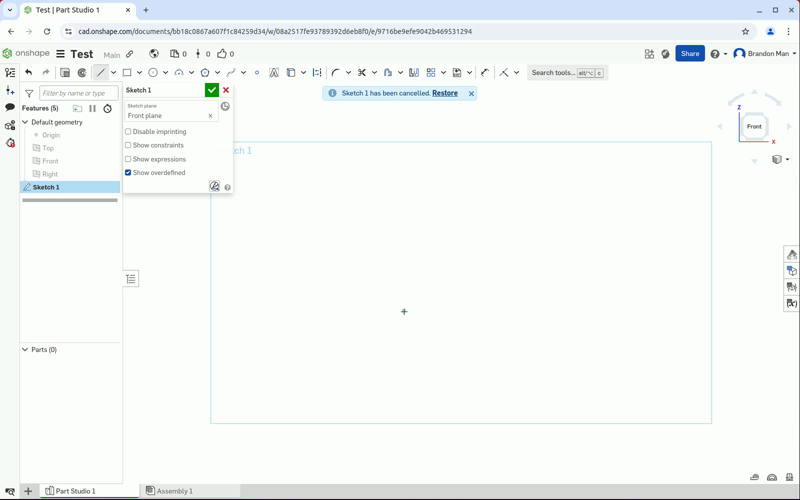
key_down(shift)
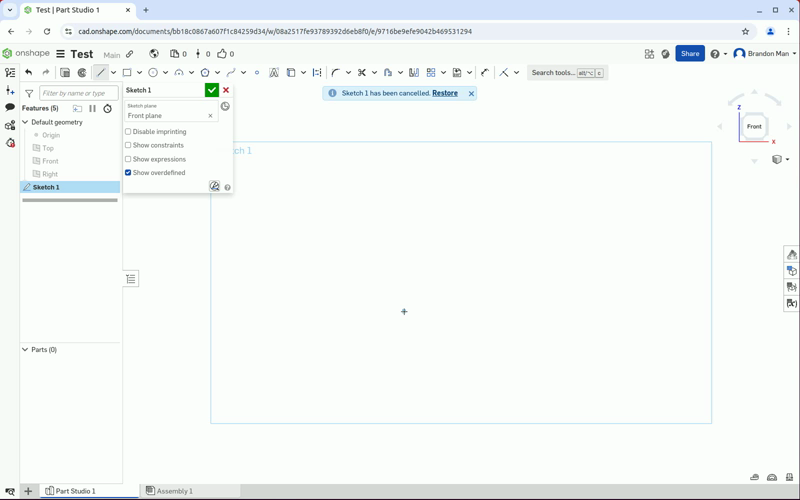
mouse_move(516, 311)
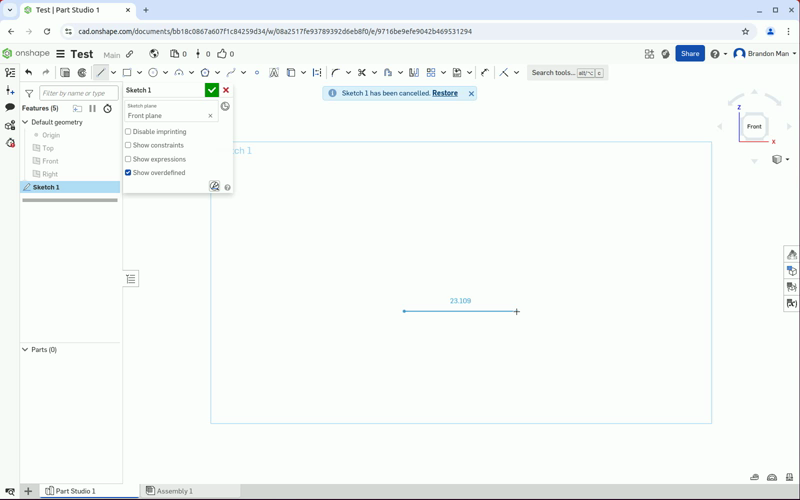
click(516, 311)
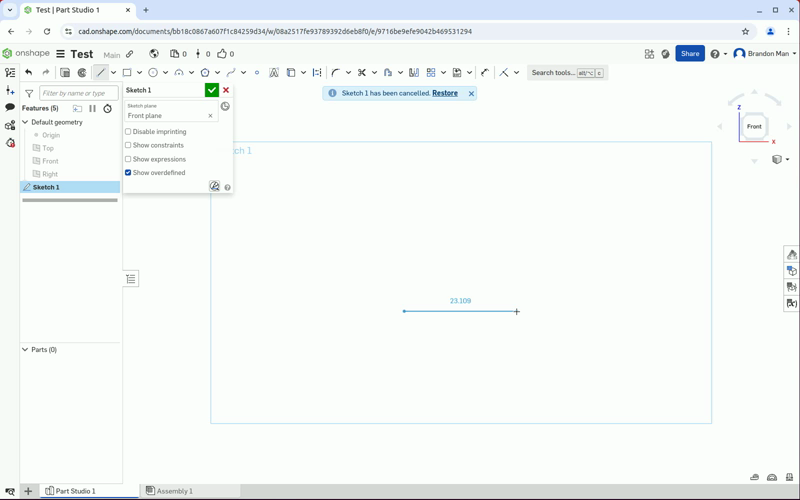
key_up(shift)
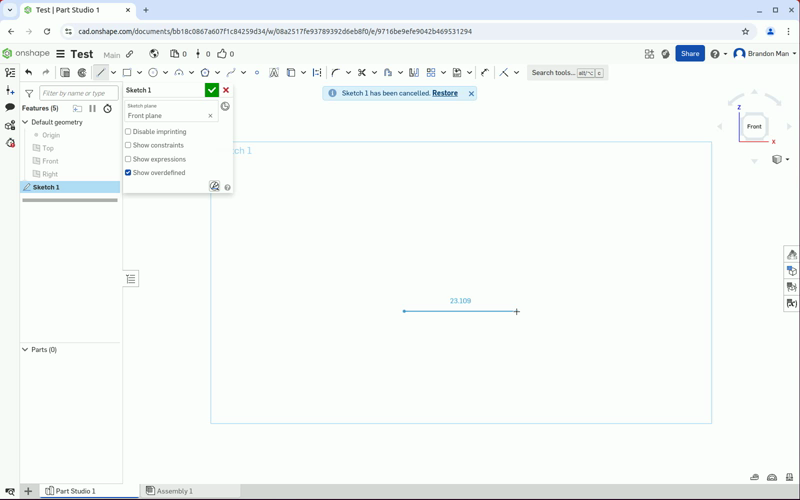
key_down(shift)
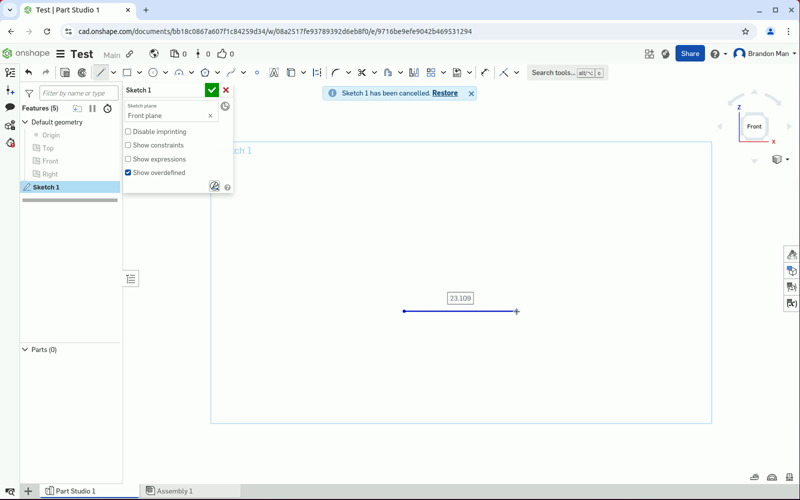
mouse_move(546, 311)
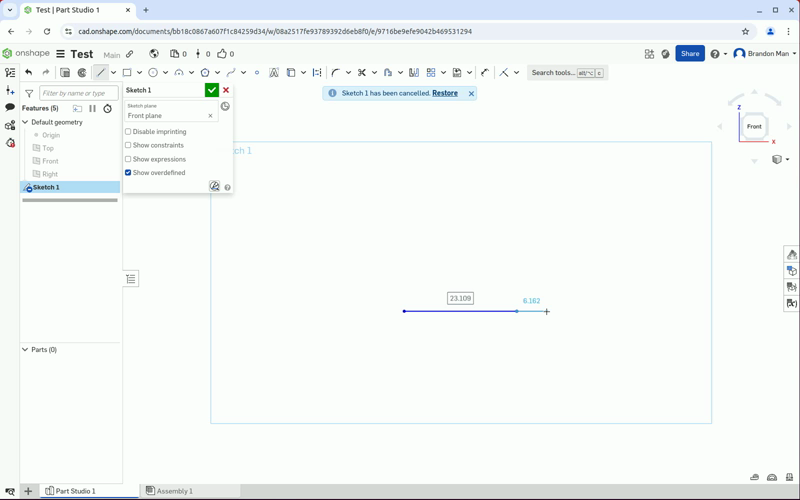
mouse_move(516, 254)
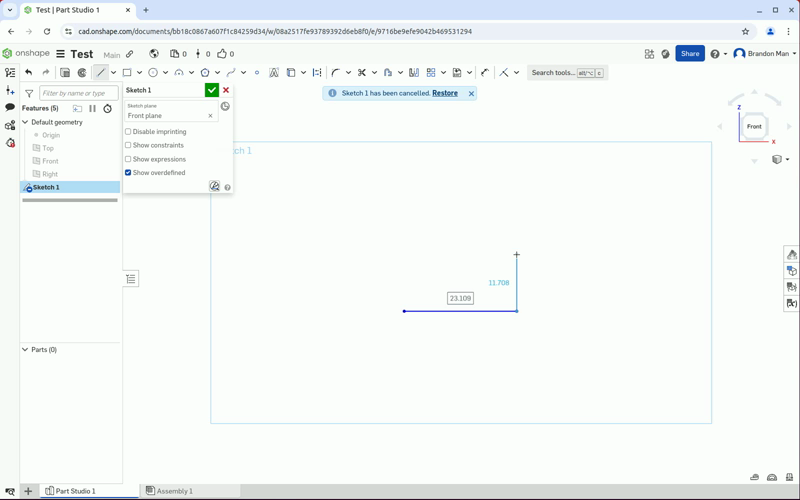
click(516, 254)
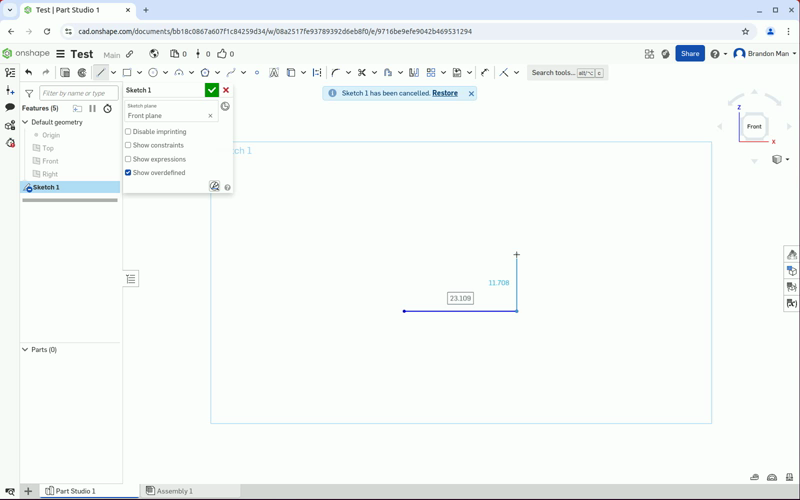
key_up(shift)
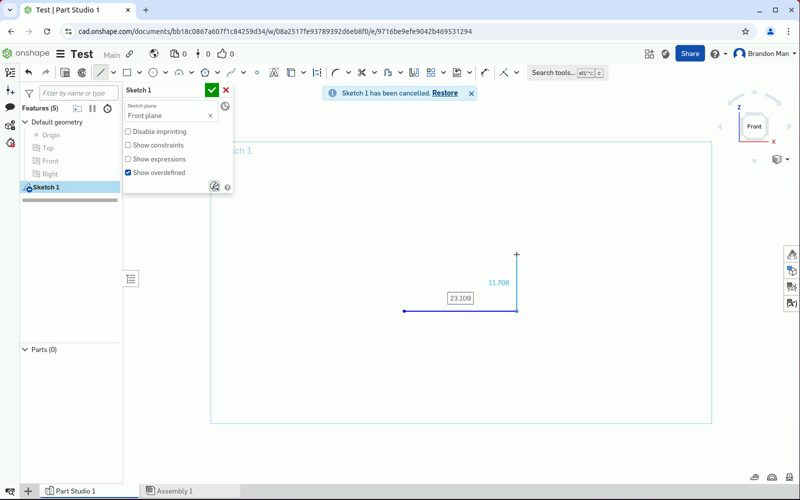
key_down(shift)
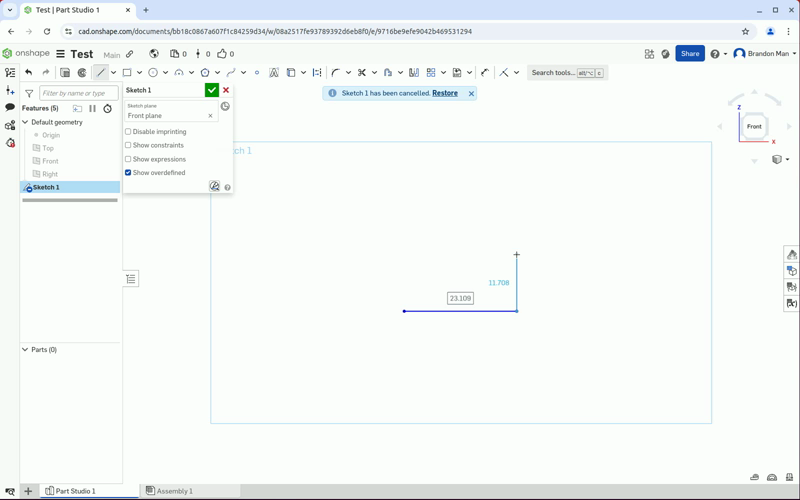
mouse_move(404, 254)
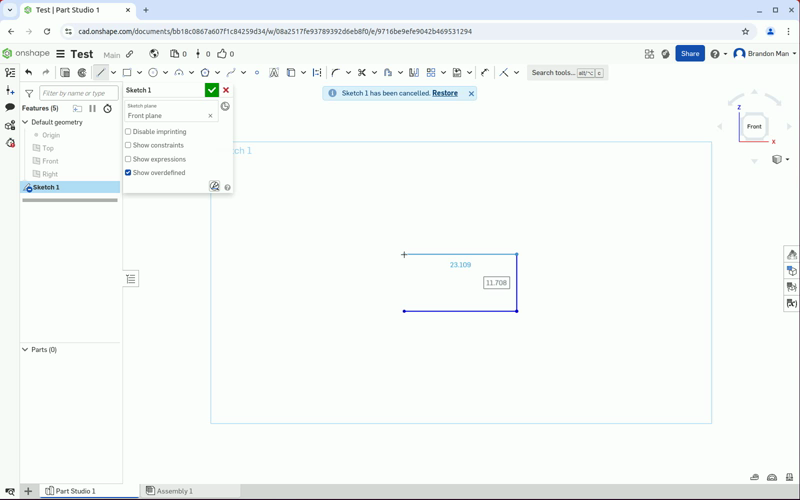
click(404, 254)
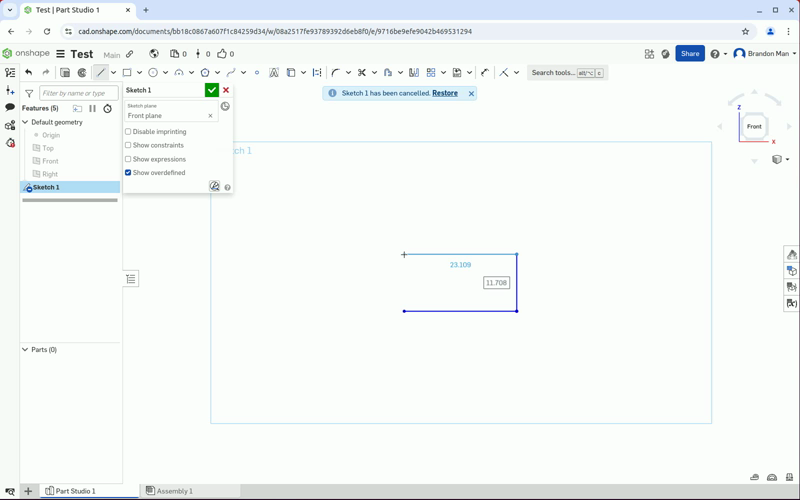
key_up(shift)
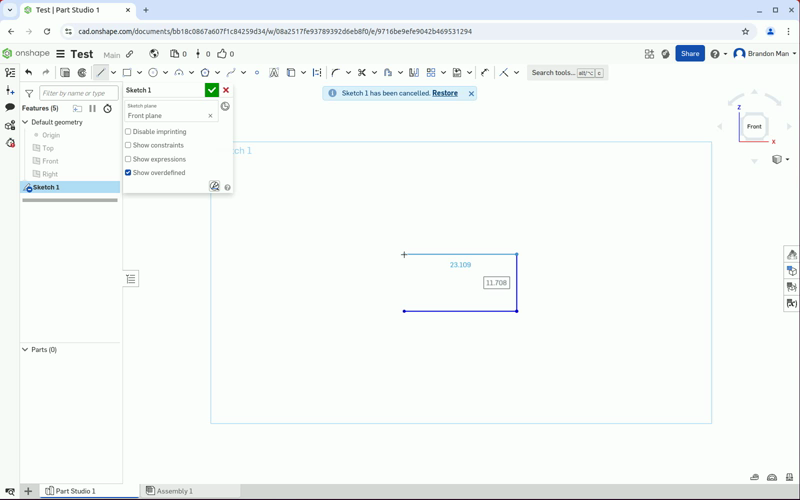
mouse_move(434, 254)
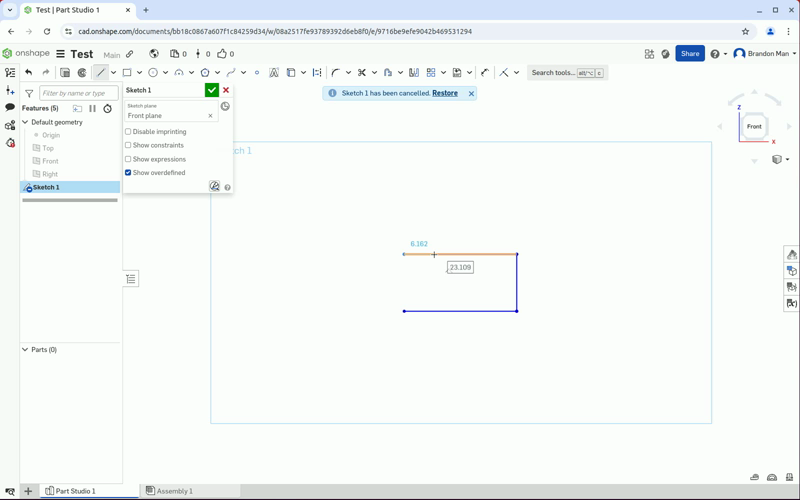
key_down(shift)
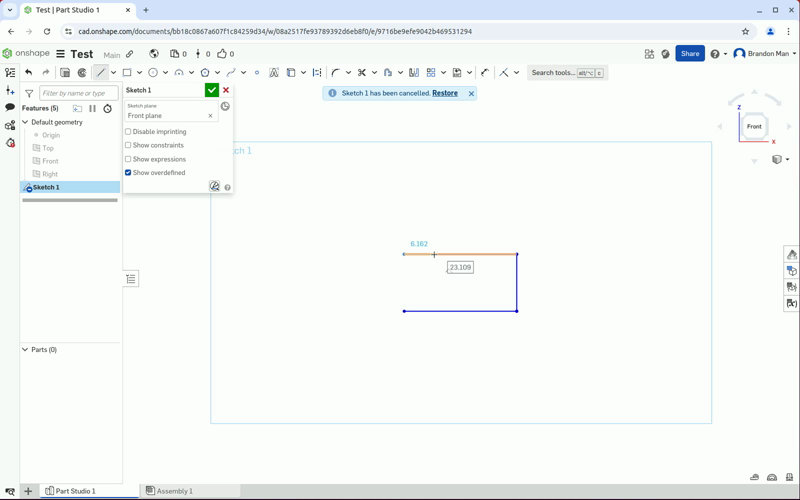
mouse_move(404, 311)
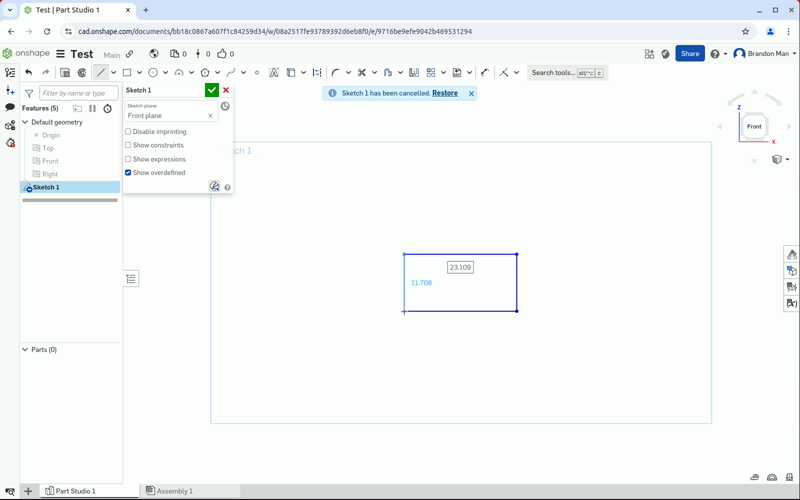
key_up(shift)
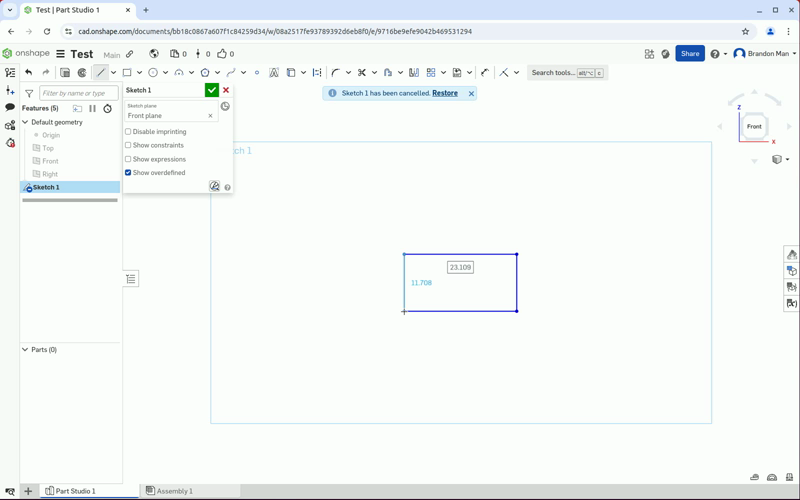
click(404, 311)
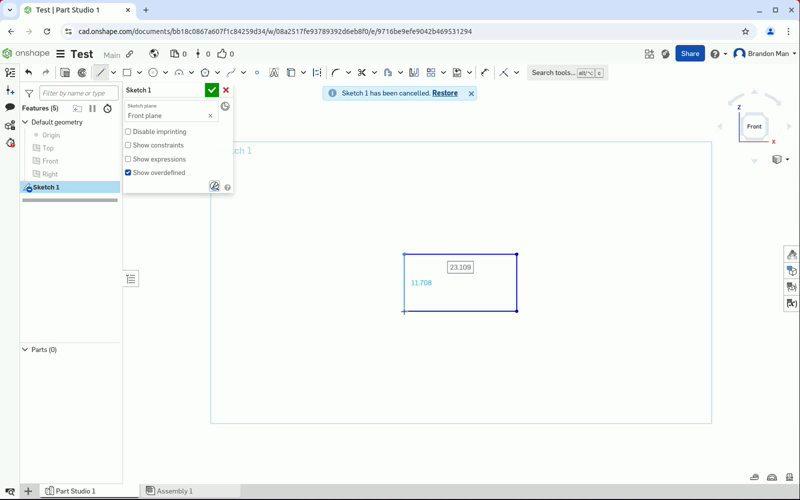
key(esc)
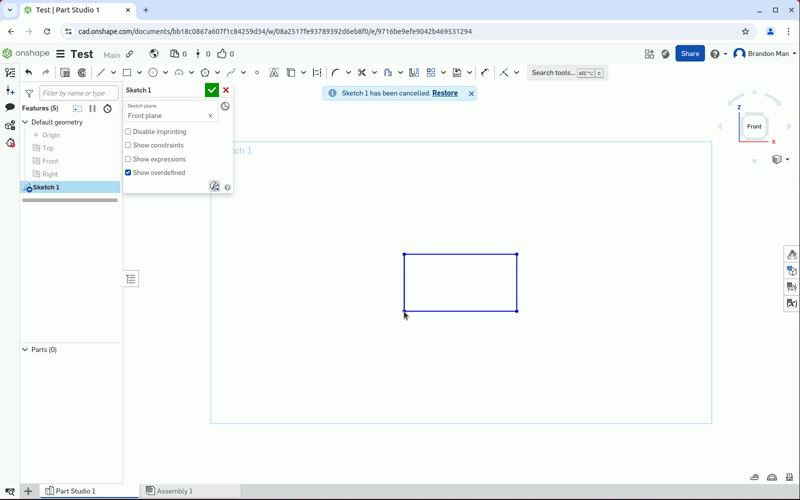
key(c)
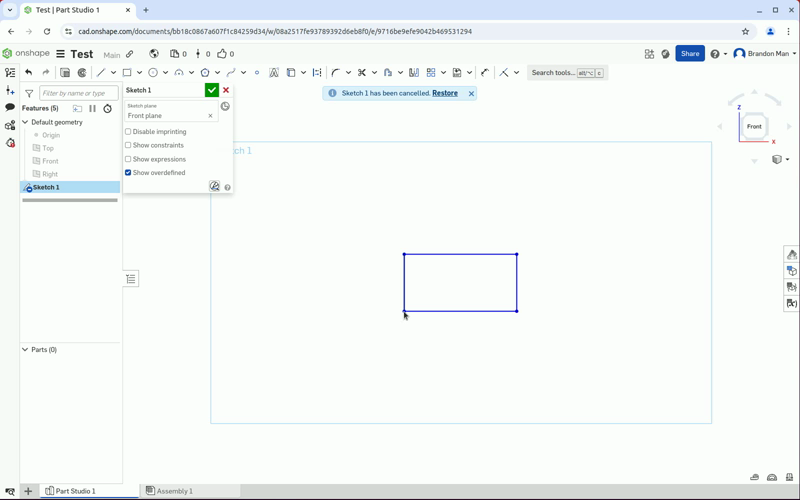
key_down(shift)
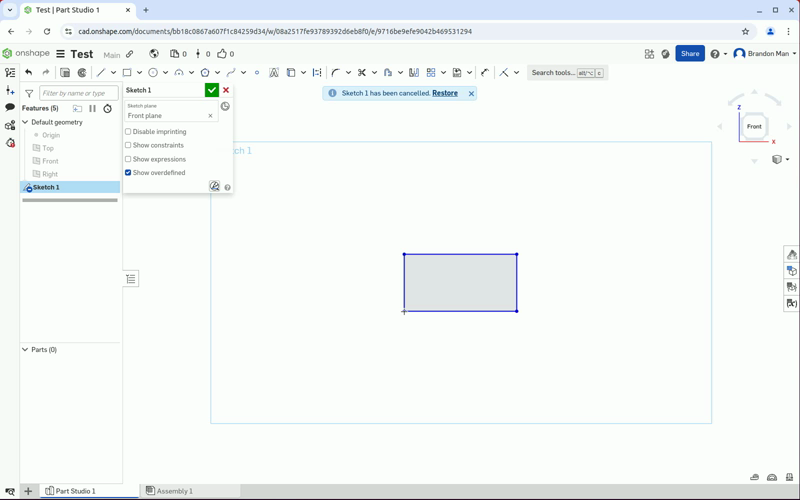
mouse_move(461, 282)
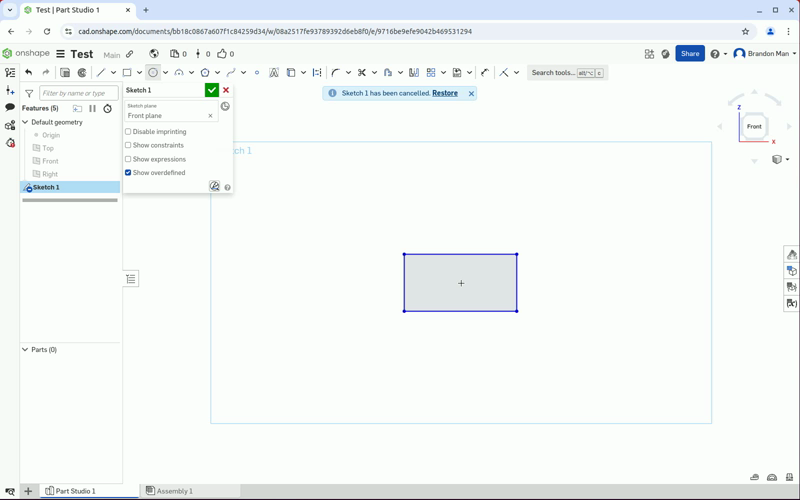
click(461, 282)
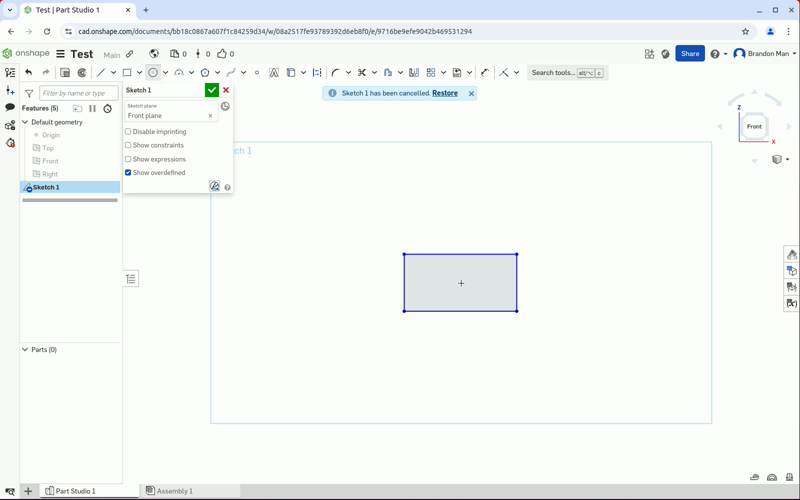
key_up(shift)
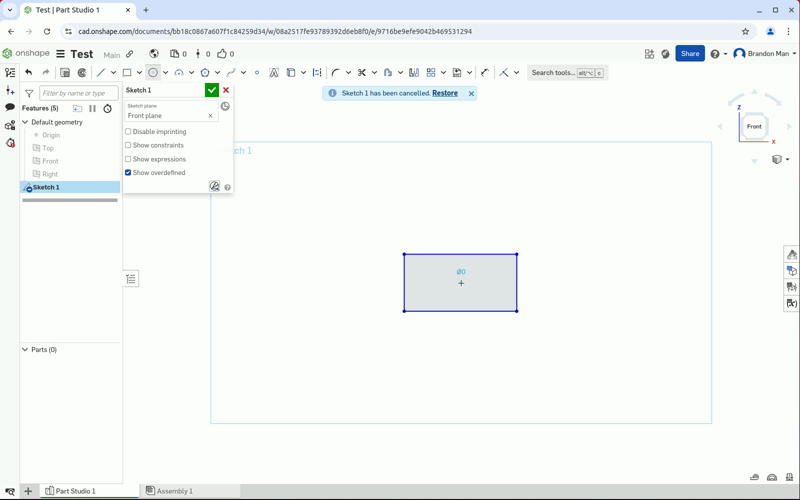
mouse_move(479, 282)
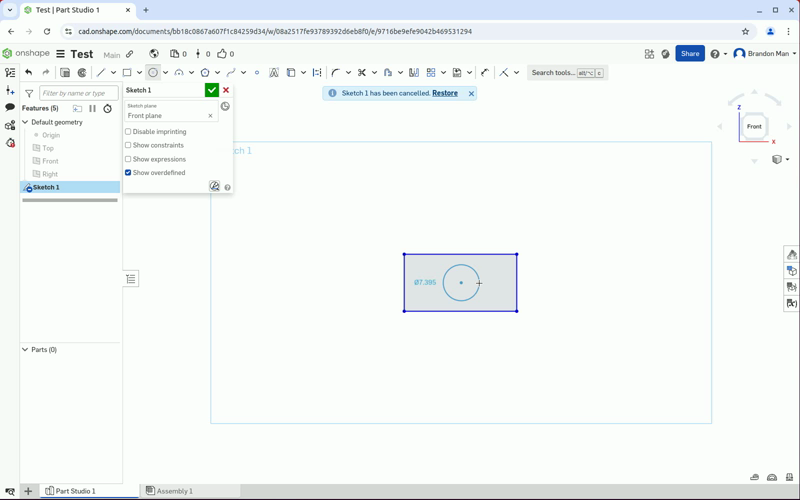
click(479, 282)
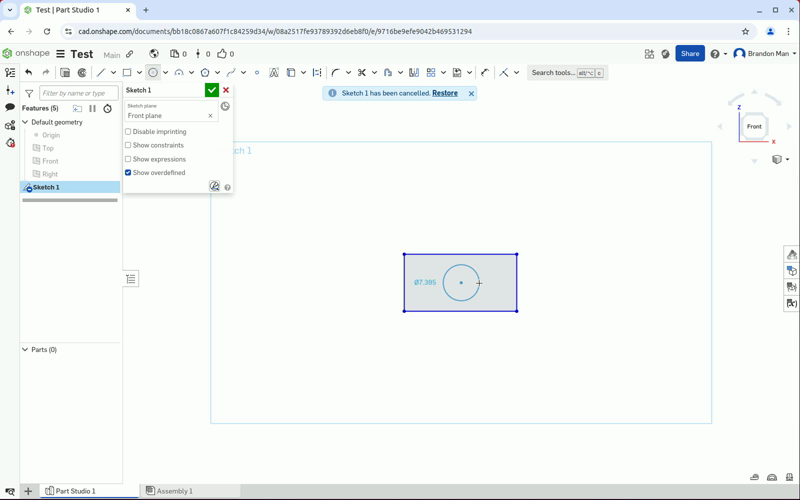
key(esc)
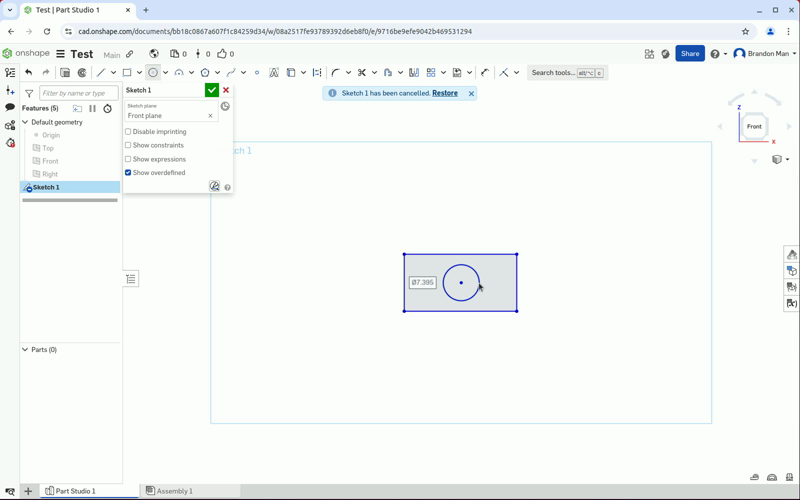
mouse_move(415, 271)
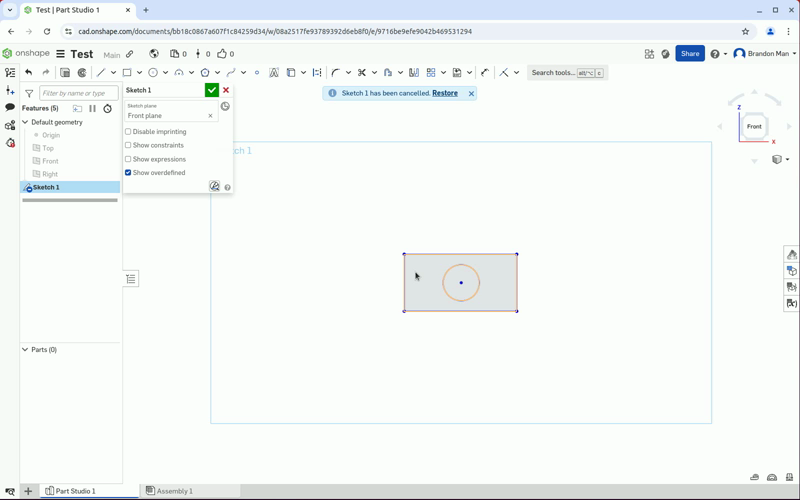
click(415, 271)
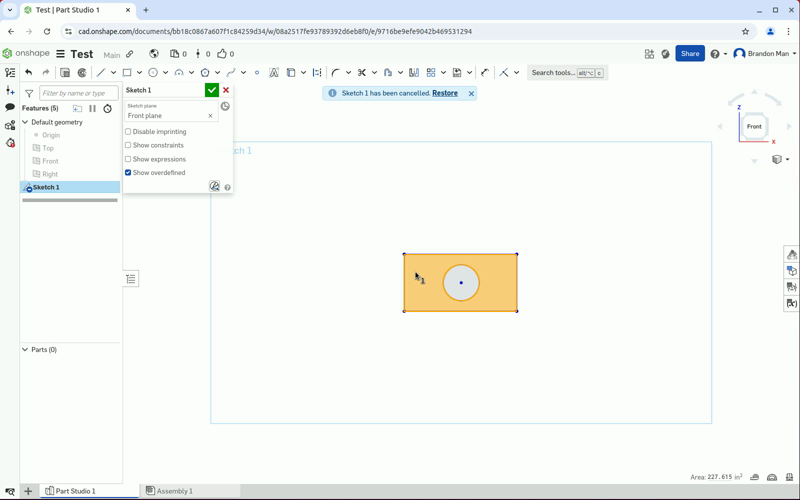
mouse_move(73, 352)
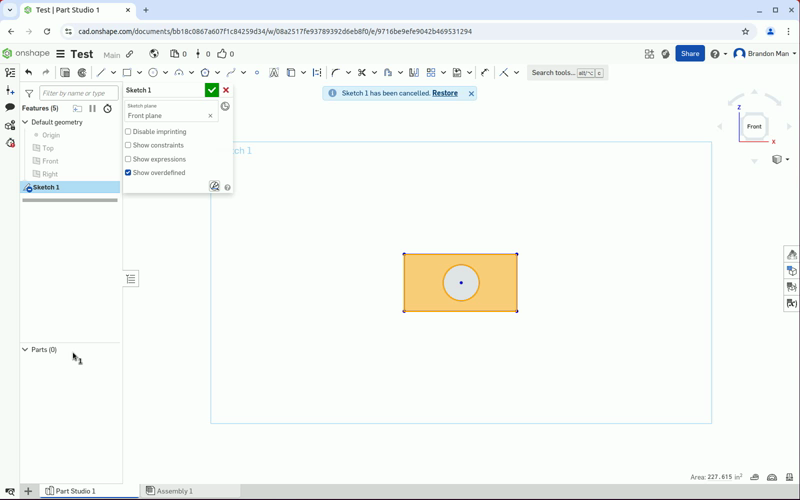
key(shift+y)
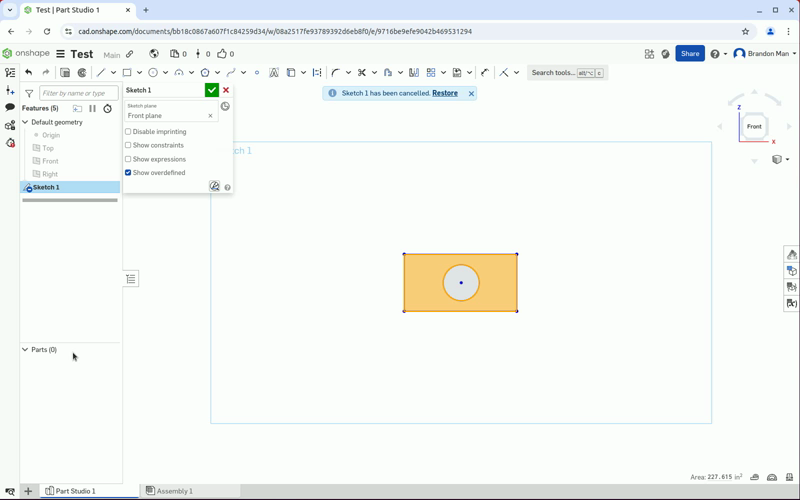
key(shift+e)
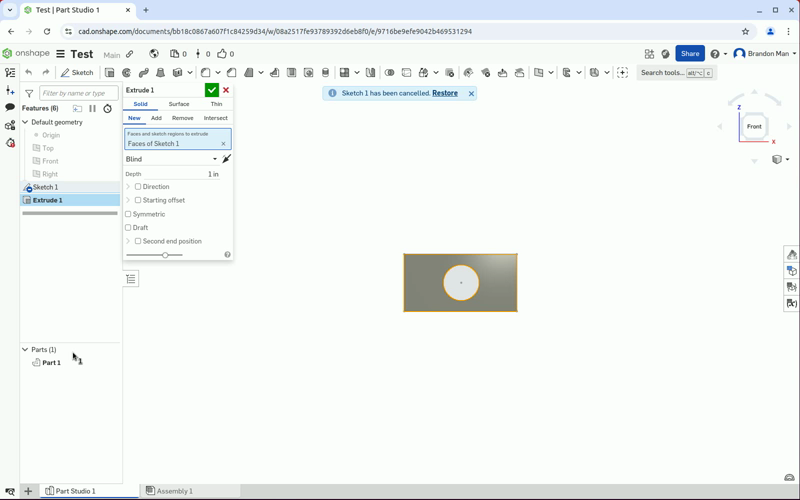
mouse_move(143, 106)
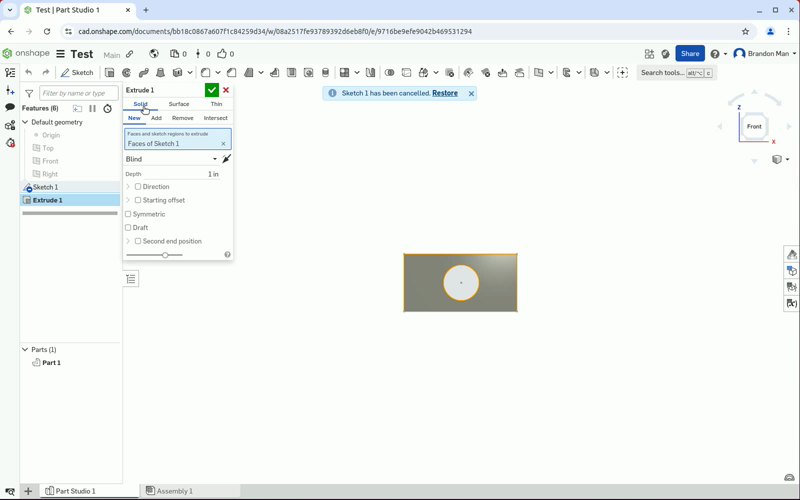
click(143, 106)
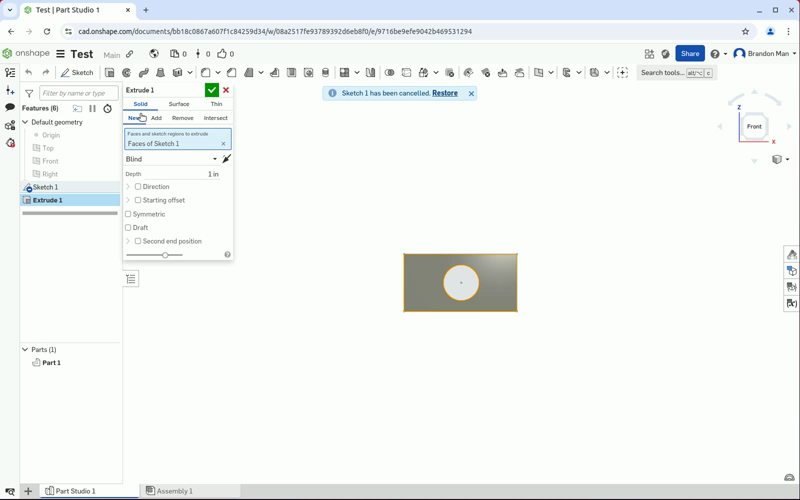
mouse_move(137, 120)
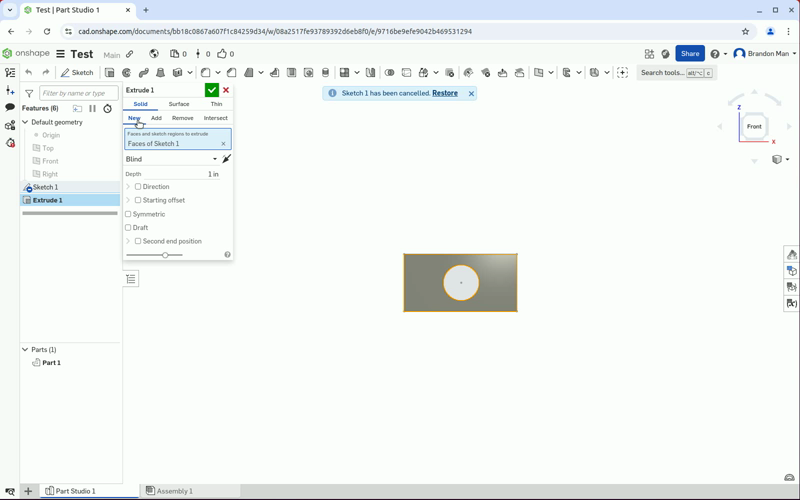
click(137, 120)
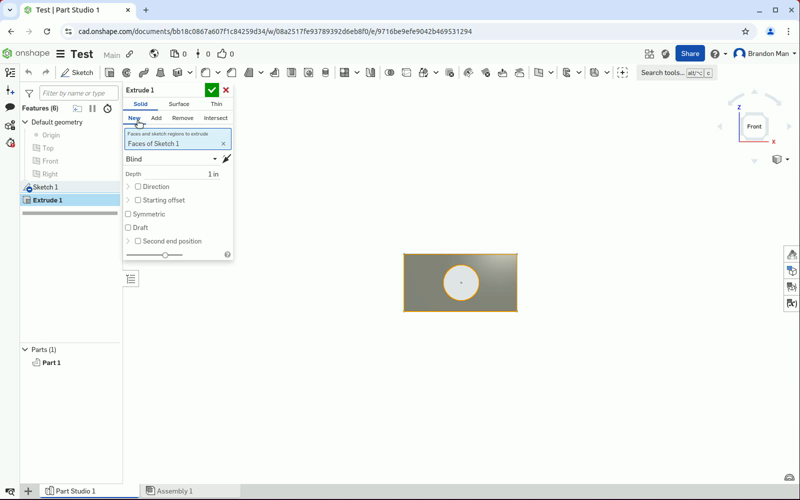
key(tab, 4)
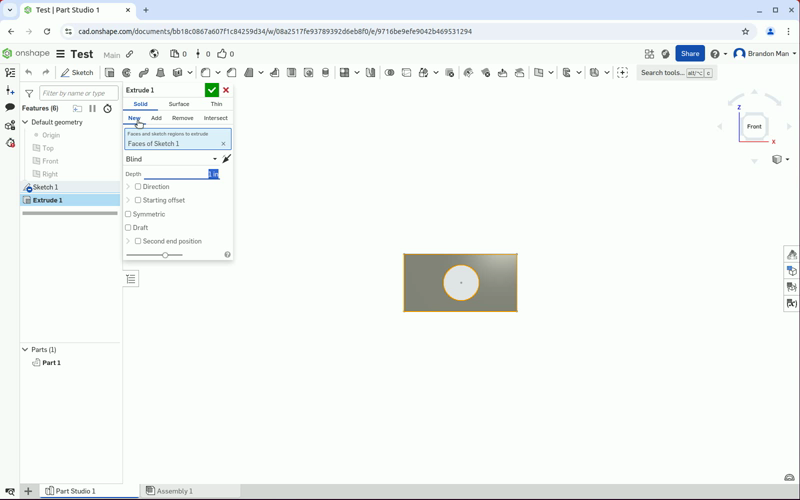
text(1.444)
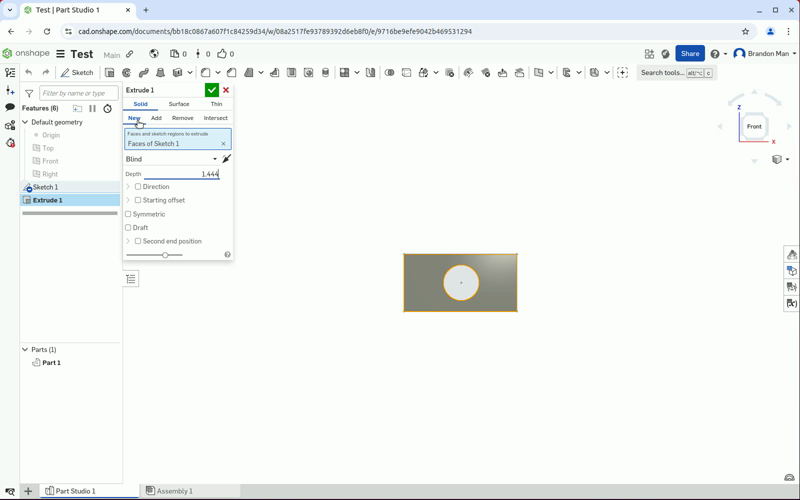
key(enter)
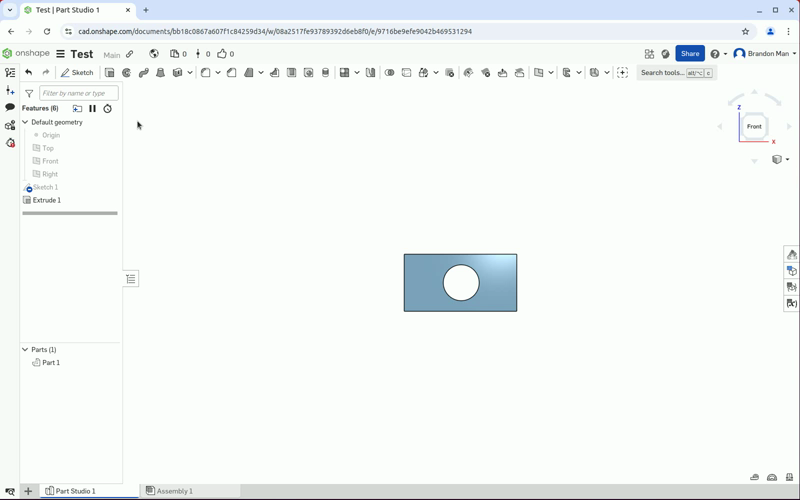
key(shift+h)
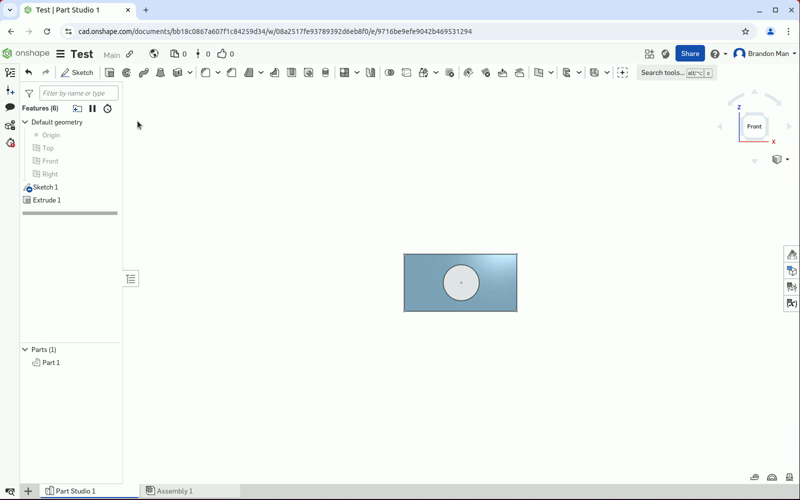
key(shift+h)
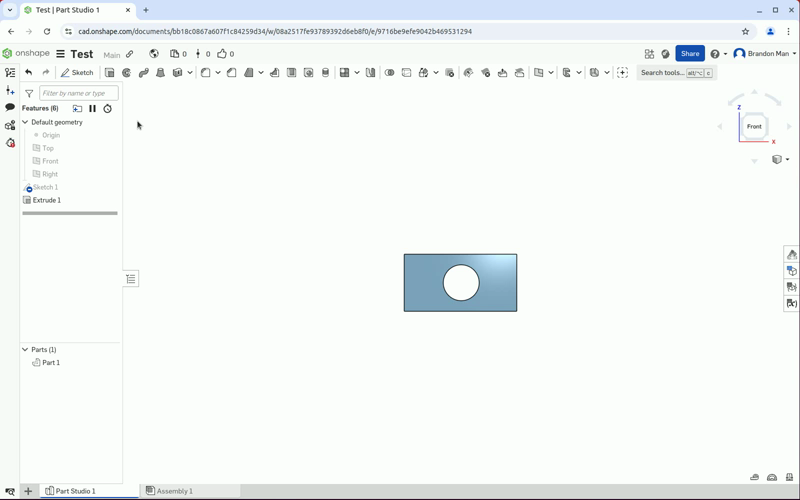
mouse_move(73, 189)
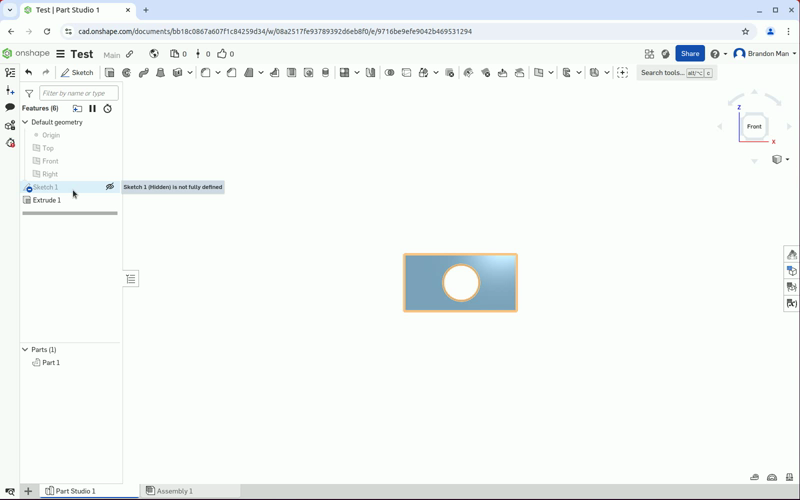
click(73, 189)
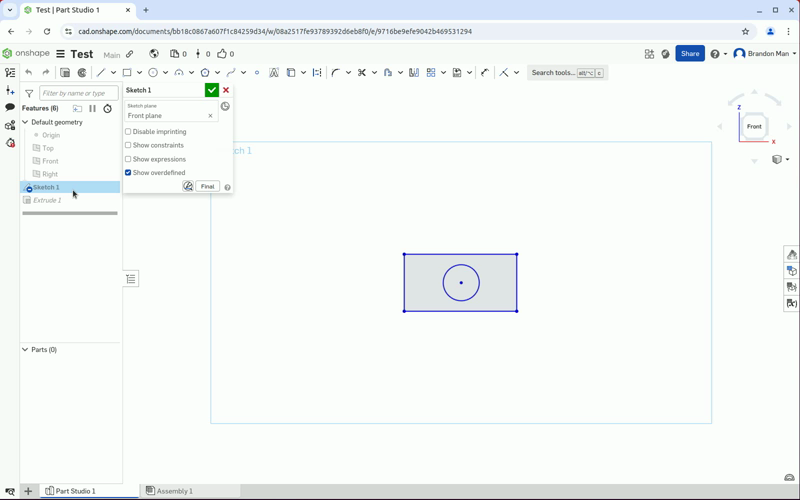
mouse_move(229, 92)
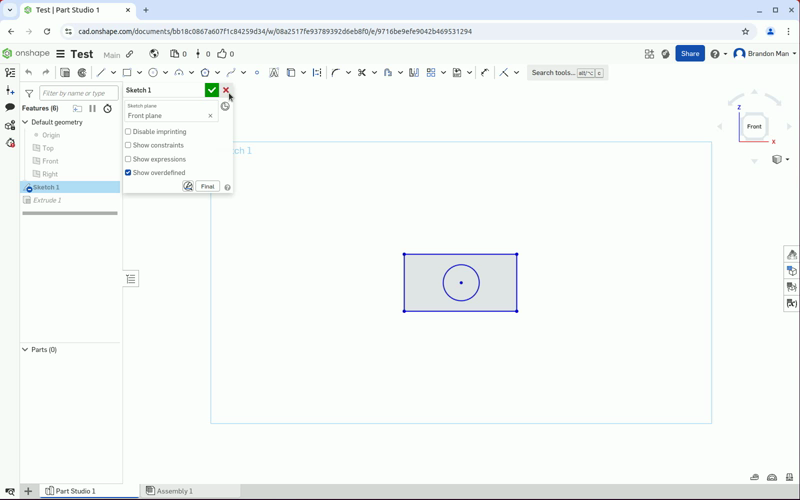
click(229, 92)
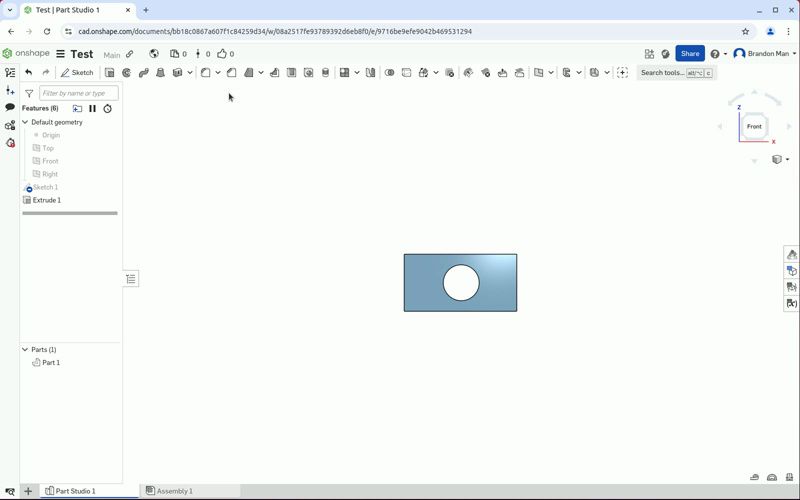
mouse_move(541, 75)
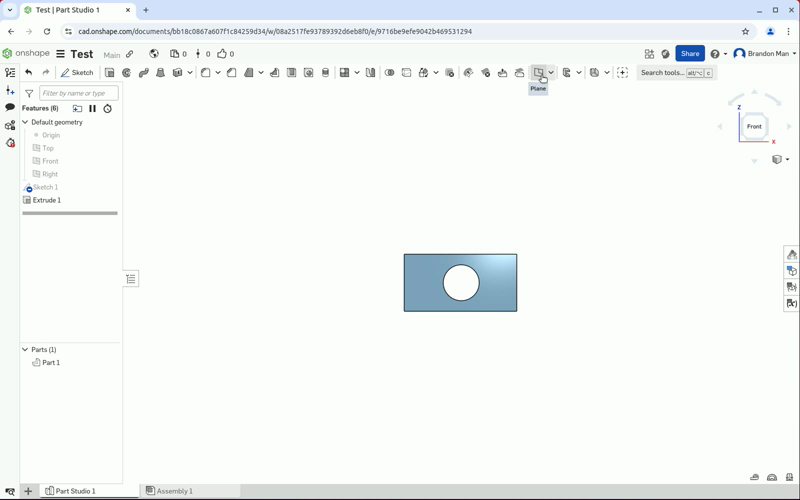
click(541, 75)
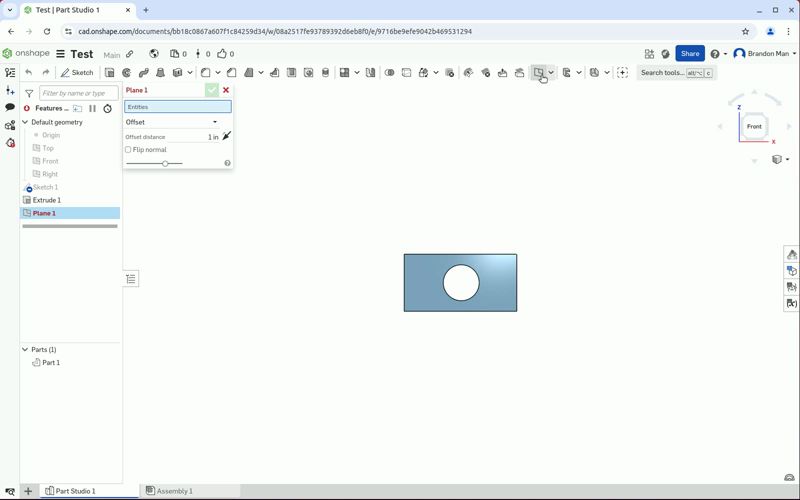
mouse_move(73, 163)
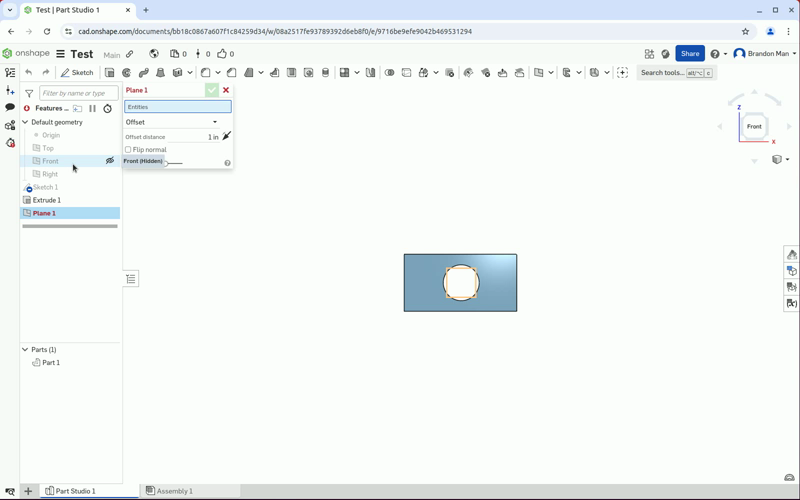
click(73, 163)
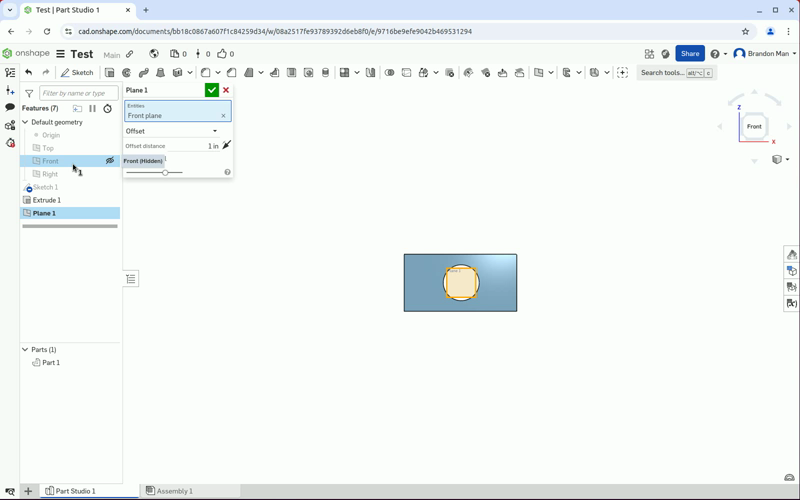
key(tab, 2)
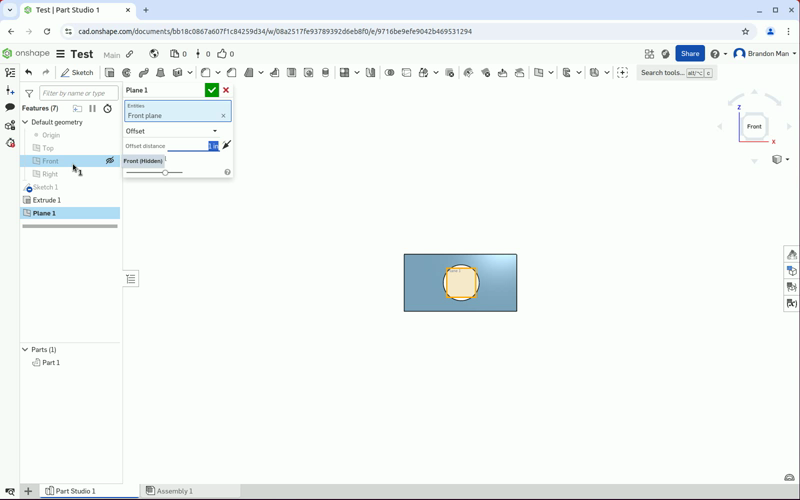
text(1.448)
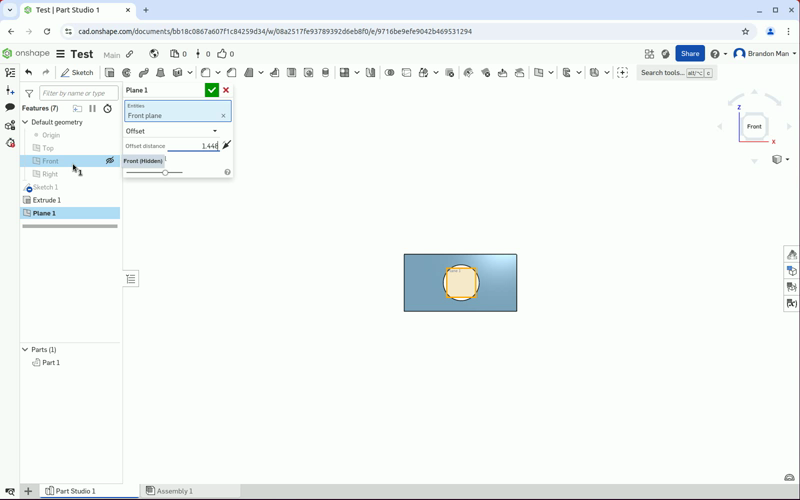
key(enter, 2)
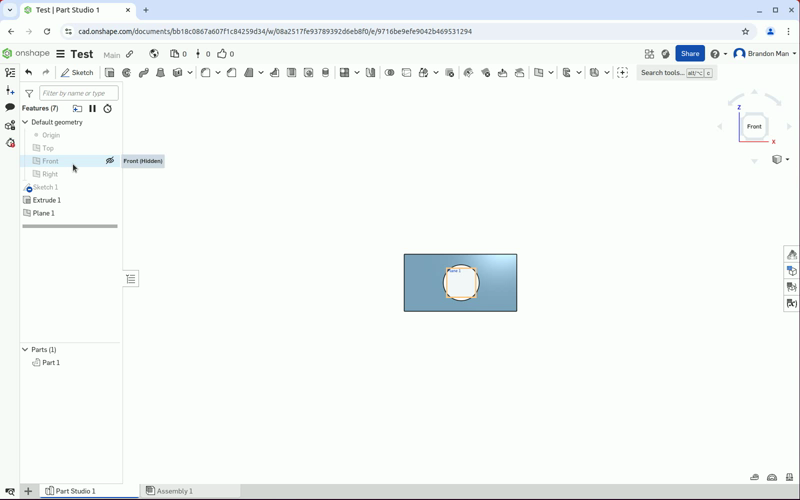
key(shift+s)
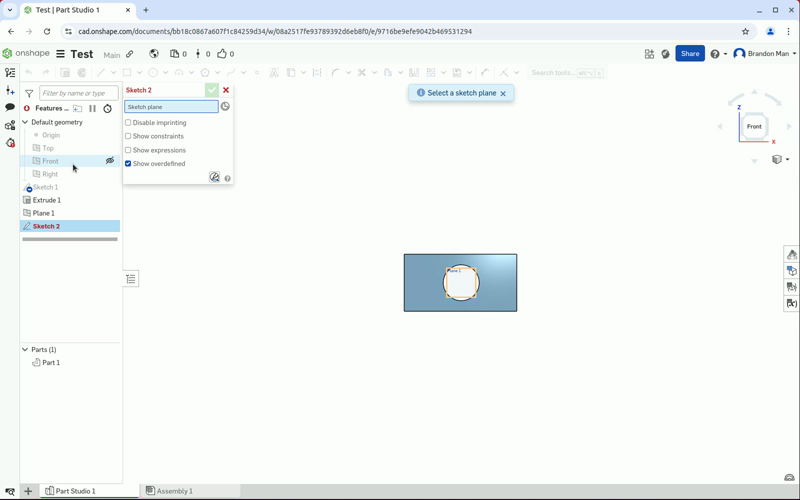
mouse_move(73, 215)
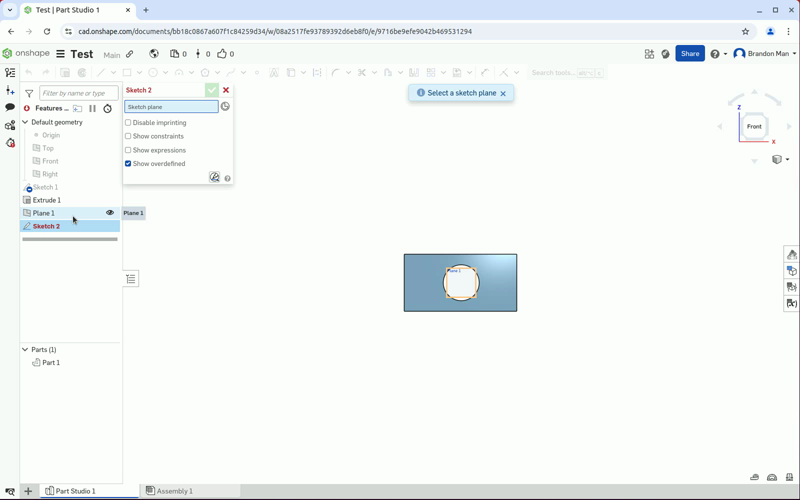
click(73, 215)
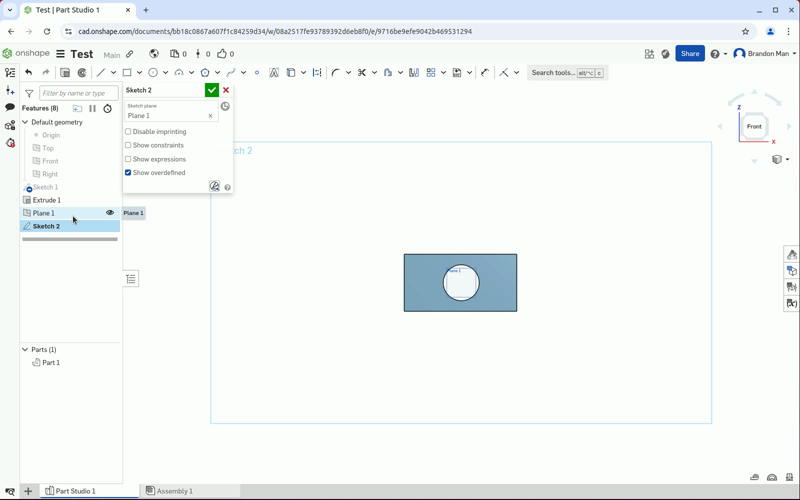
mouse_move(73, 352)
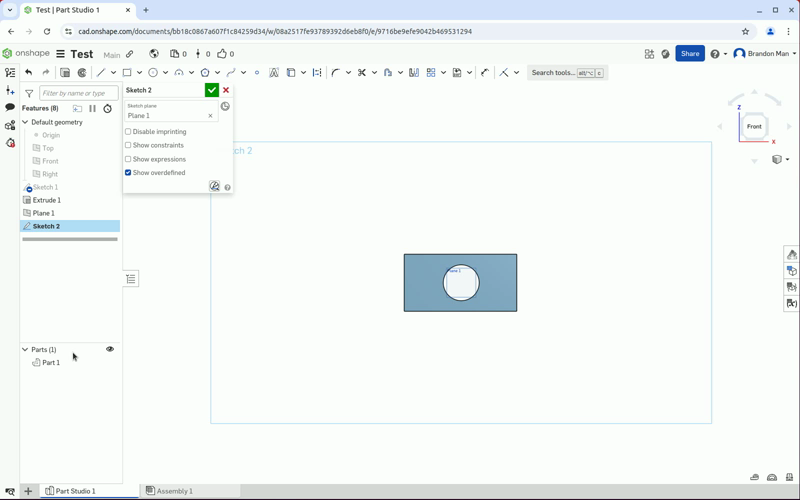
key(y)
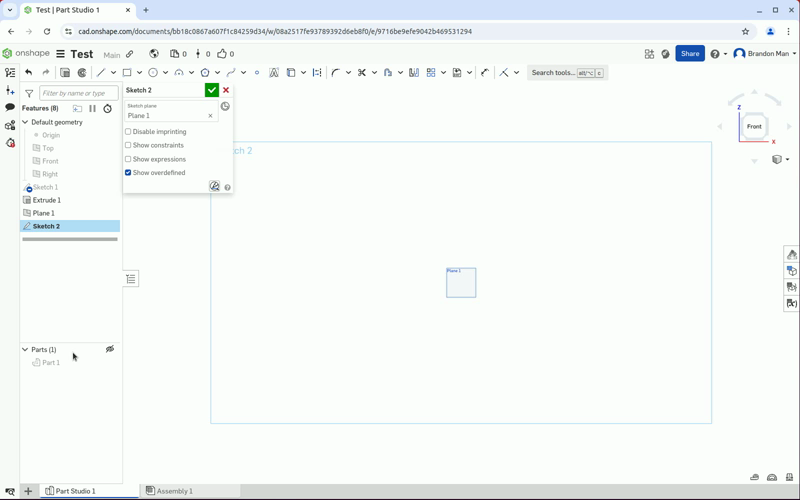
key(l)
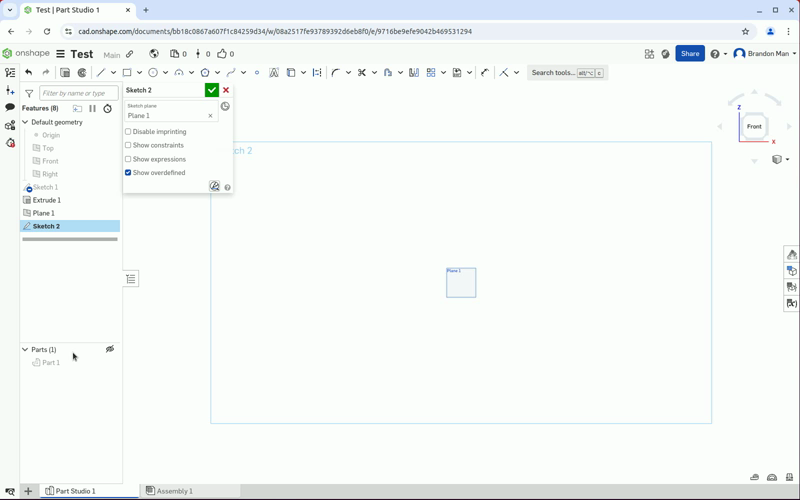
key_down(shift)
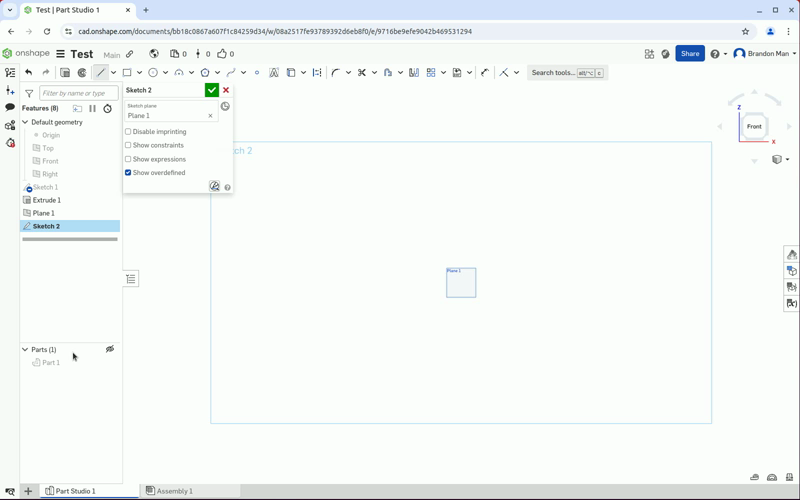
mouse_move(404, 311)
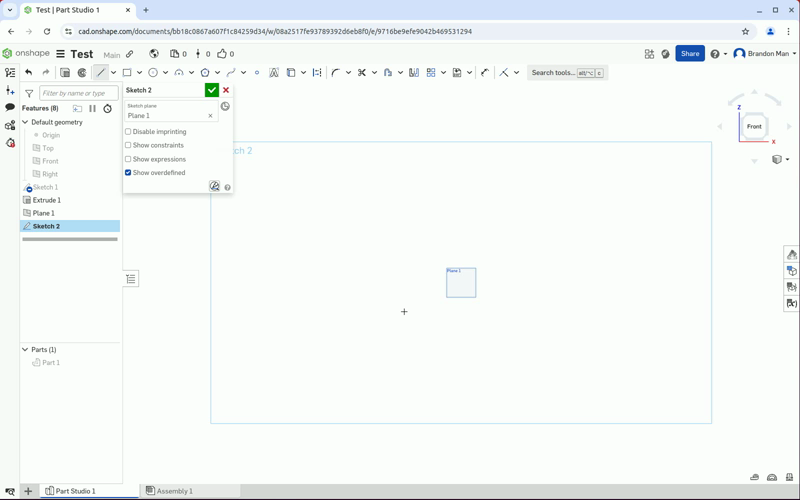
click(404, 311)
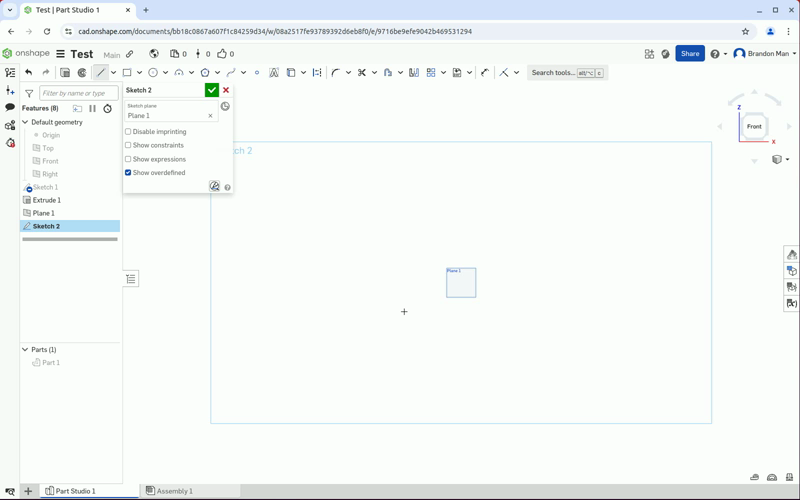
key_up(shift)
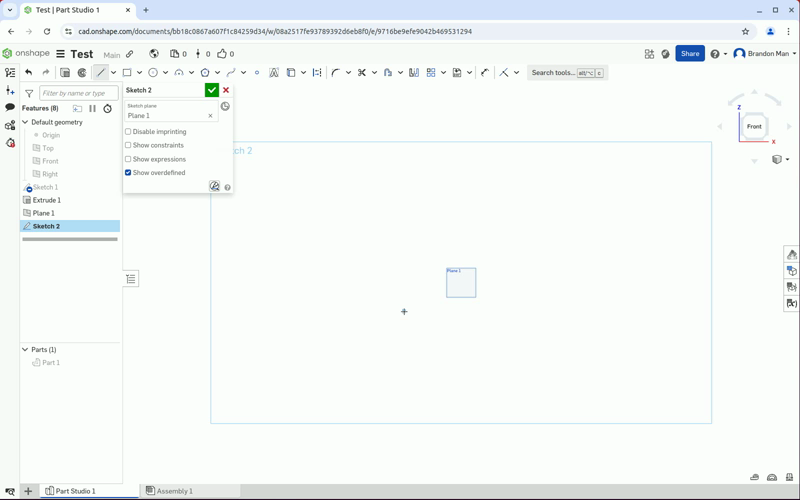
key_down(shift)
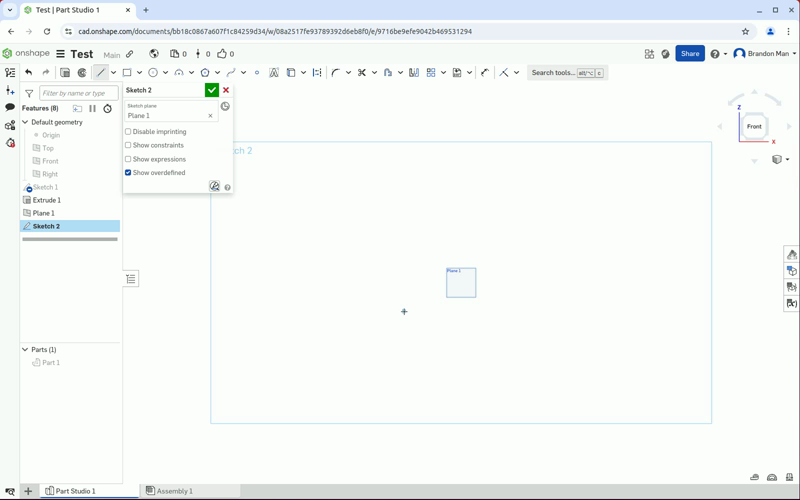
mouse_move(434, 311)
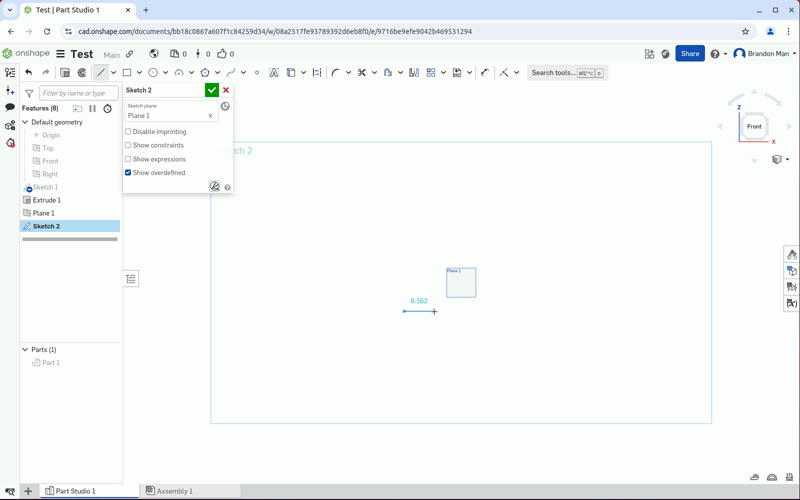
mouse_move(418, 311)
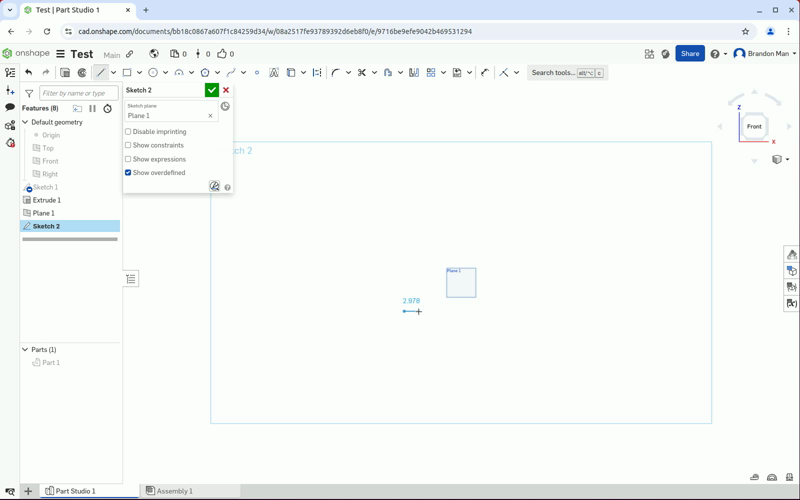
click(418, 311)
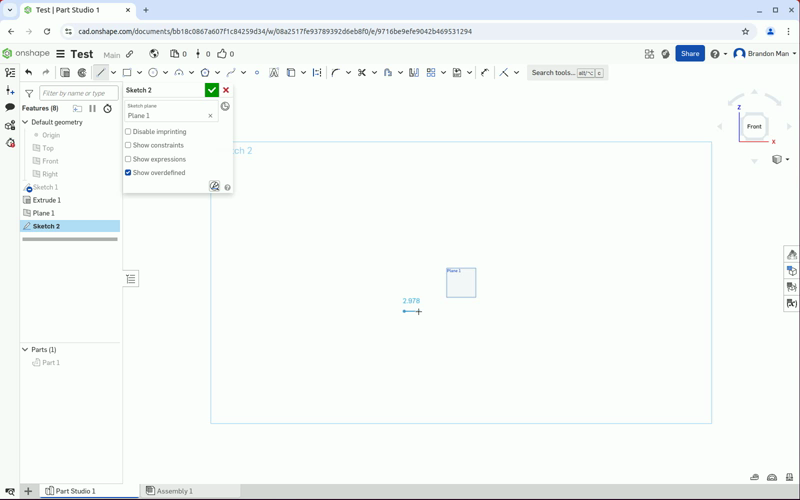
key_up(shift)
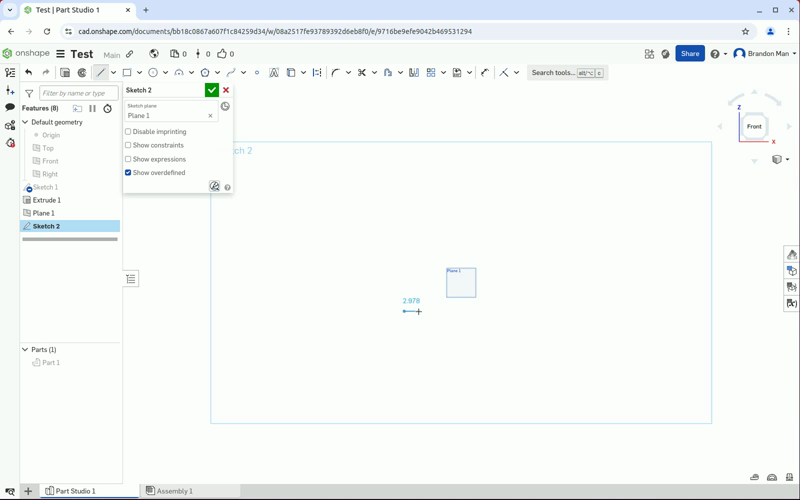
key_down(shift)
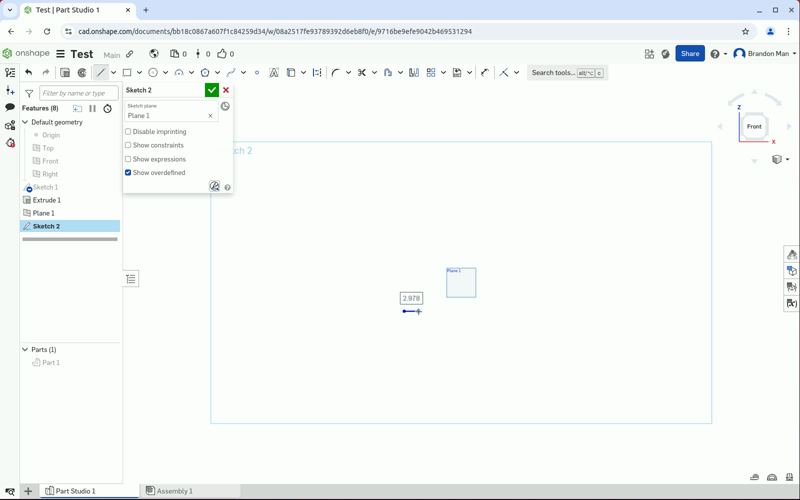
mouse_move(448, 311)
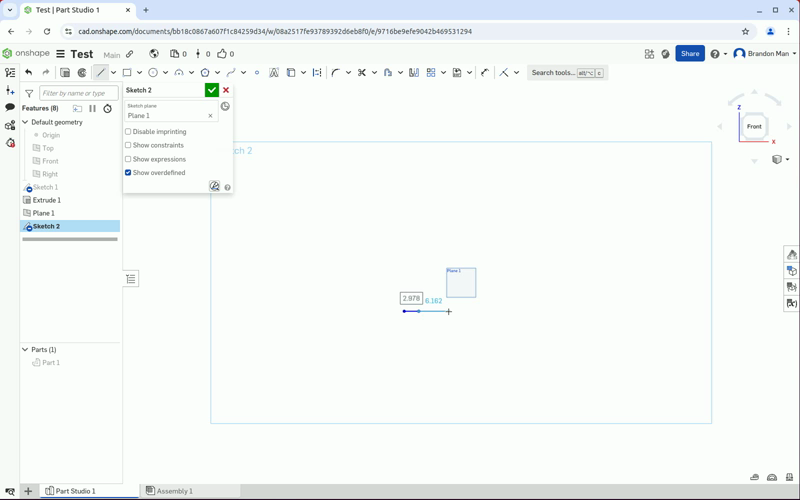
mouse_move(418, 254)
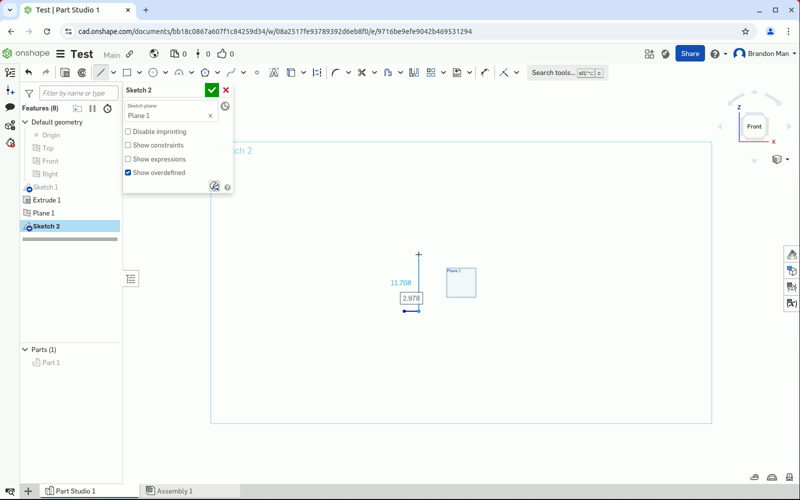
click(418, 254)
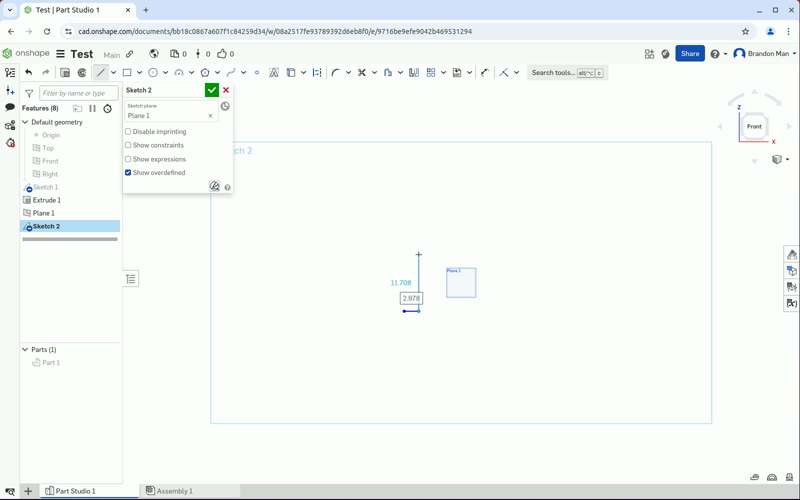
key_up(shift)
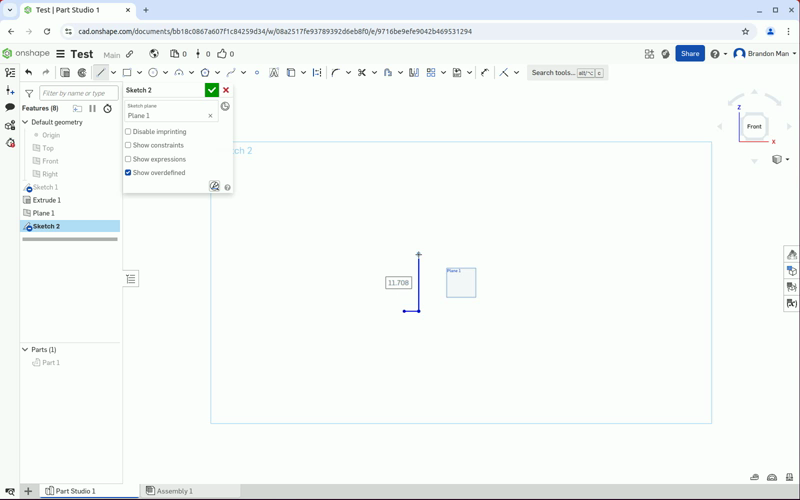
key_down(shift)
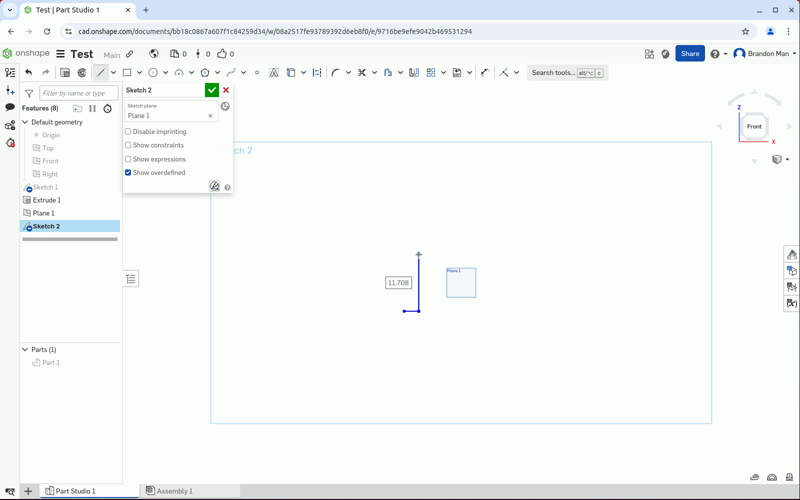
mouse_move(448, 254)
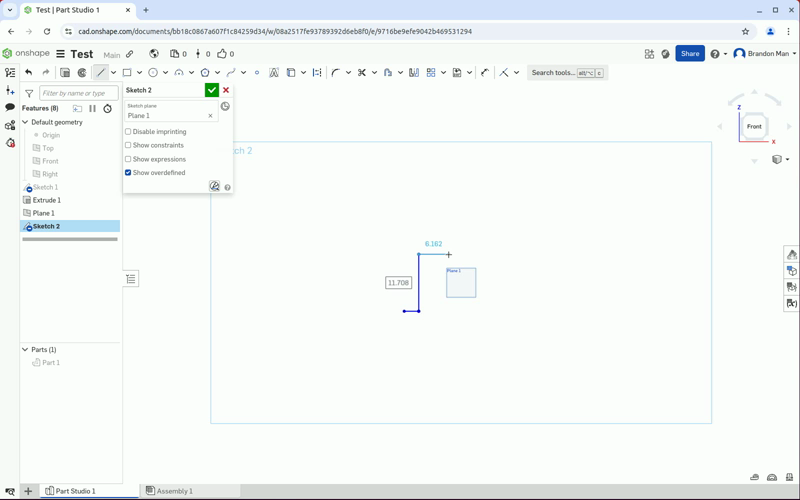
mouse_move(404, 254)
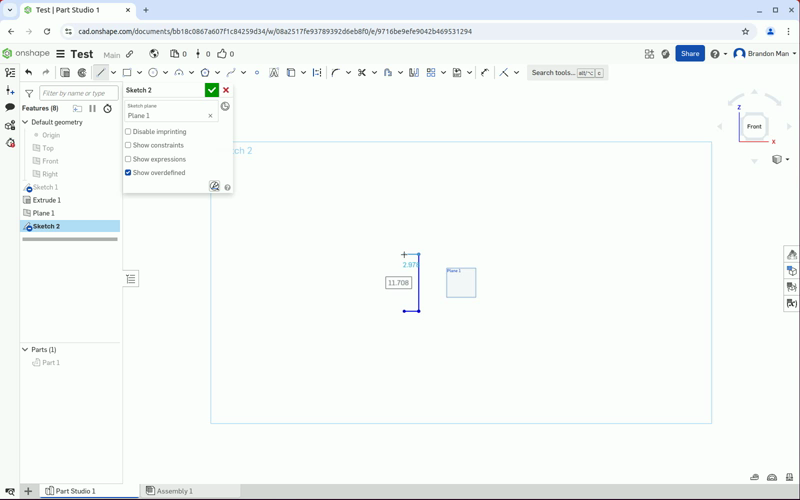
click(404, 254)
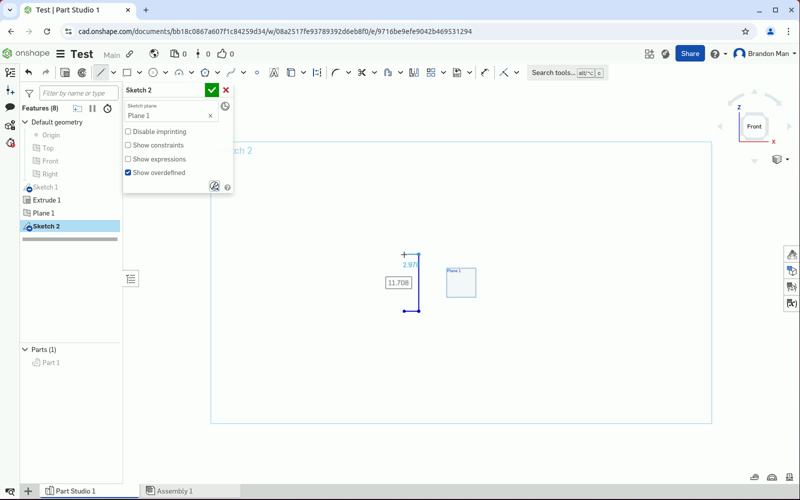
key_up(shift)
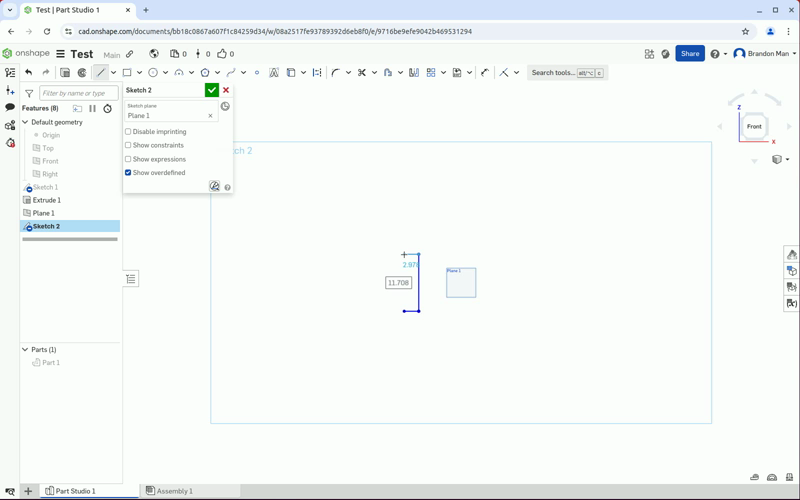
mouse_move(434, 254)
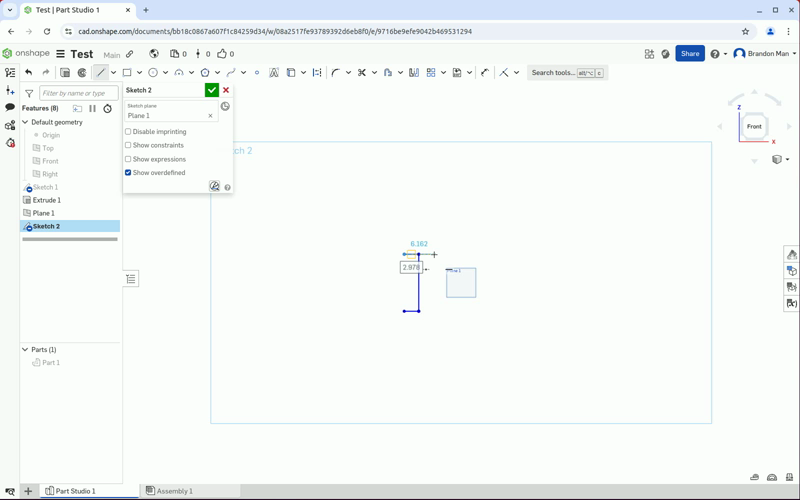
key_down(shift)
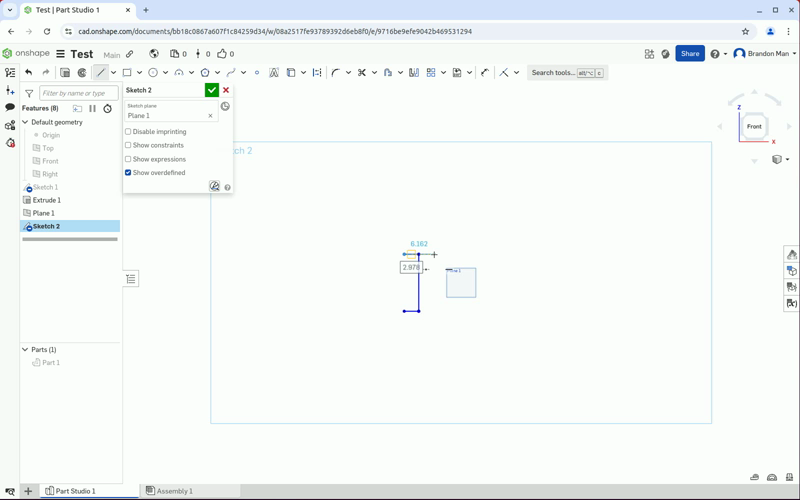
mouse_move(404, 311)
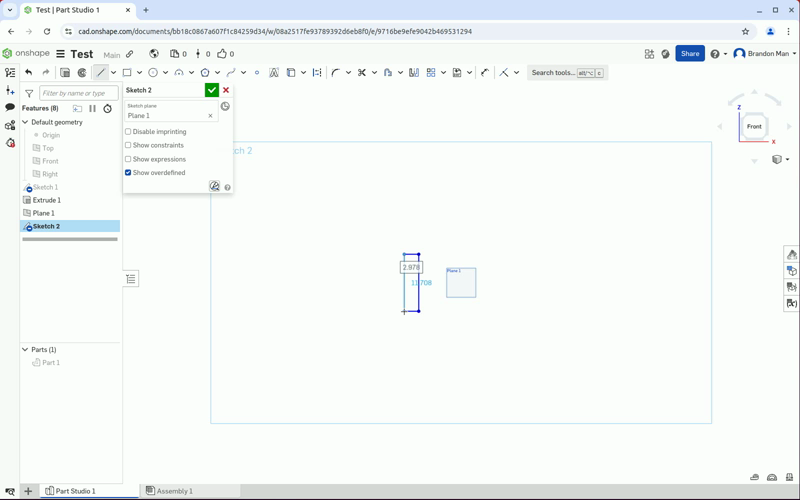
key_up(shift)
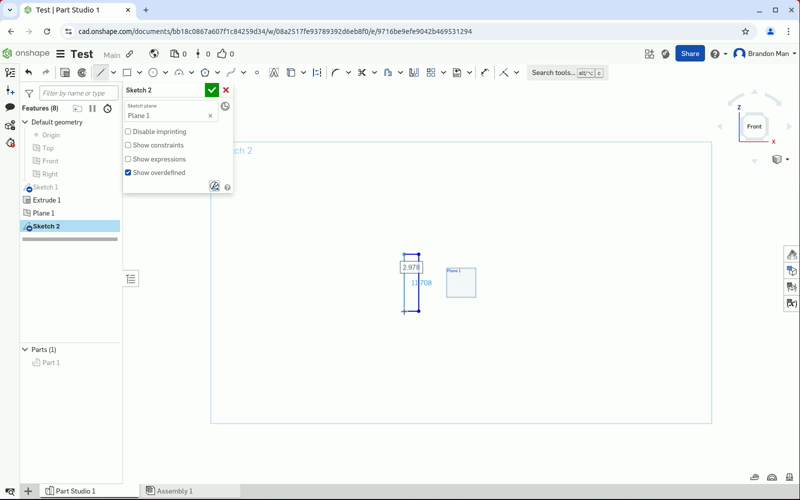
click(404, 311)
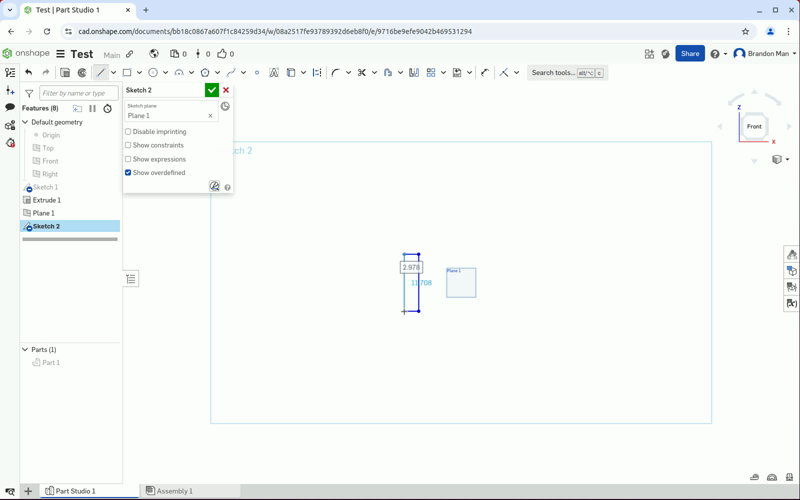
key(esc)
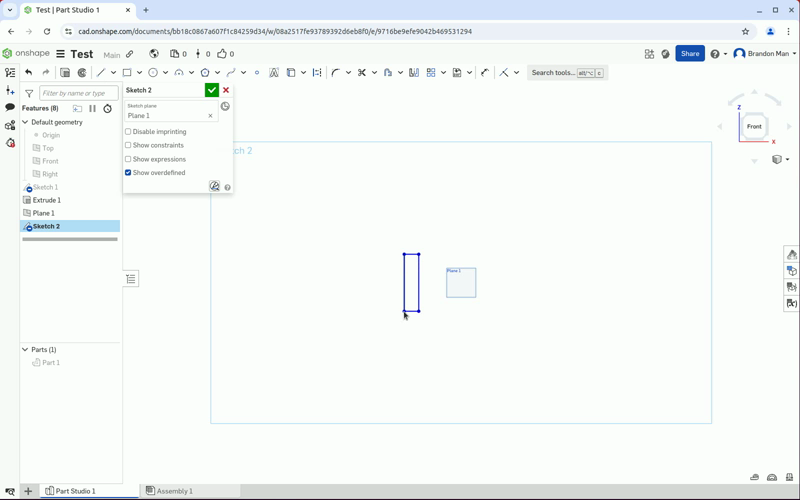
mouse_move(412, 259)
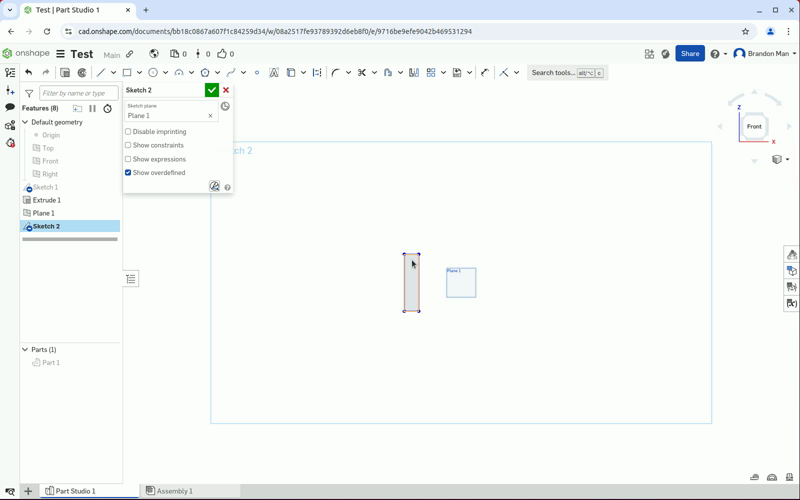
scroll(6)
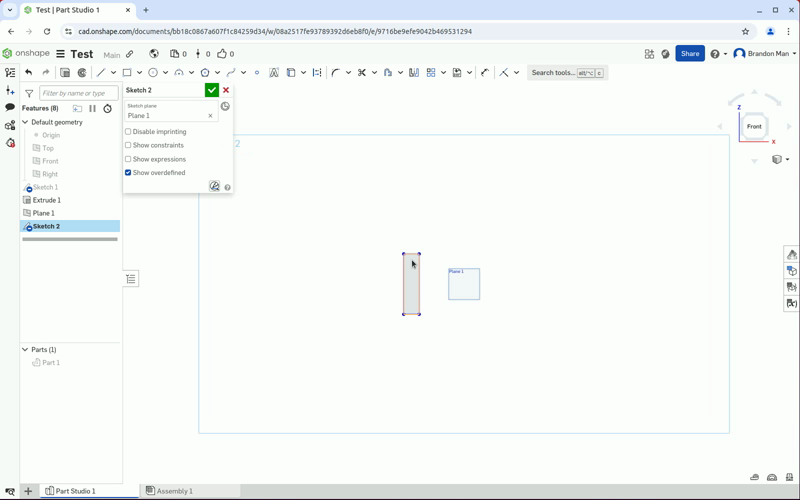
scroll(6)
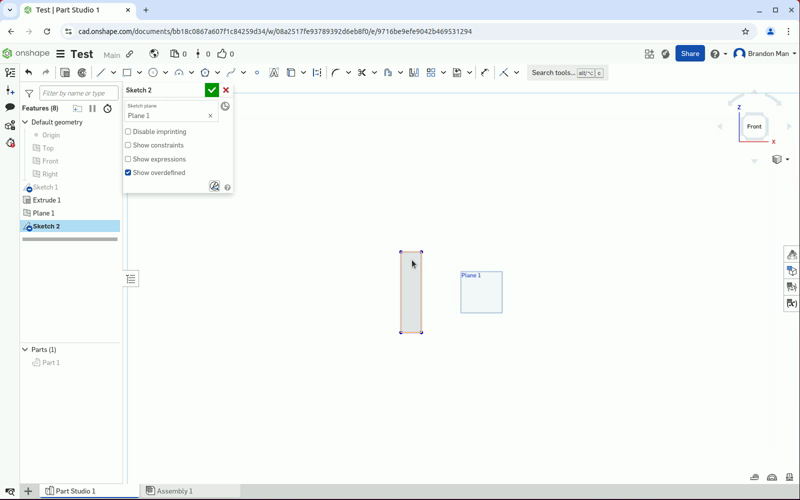
scroll(6)
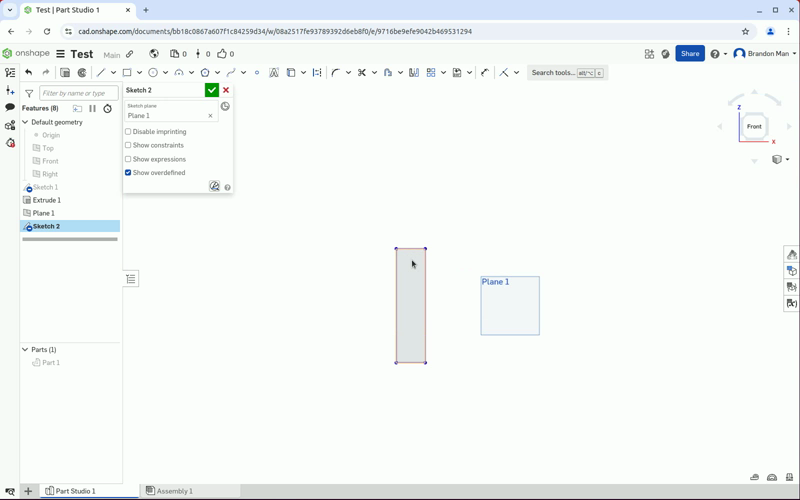
scroll(6)
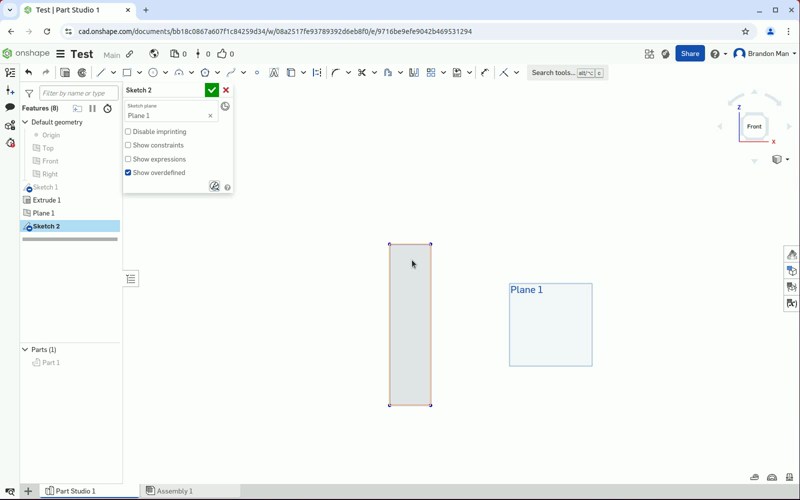
scroll(6)
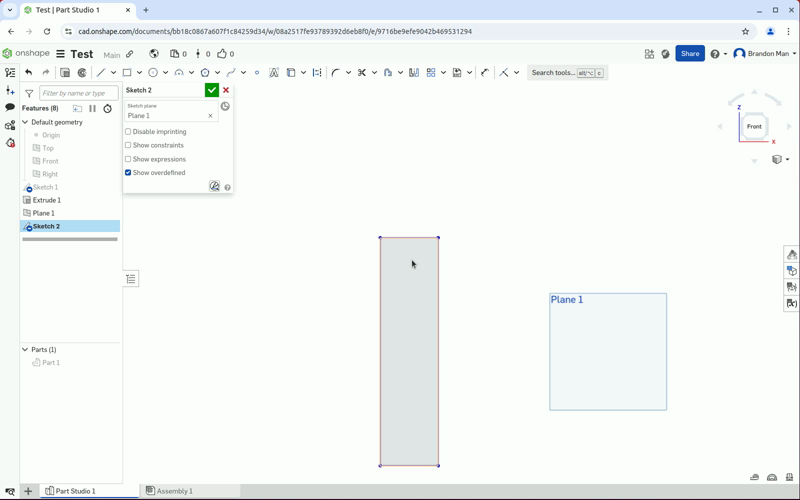
scroll(6)
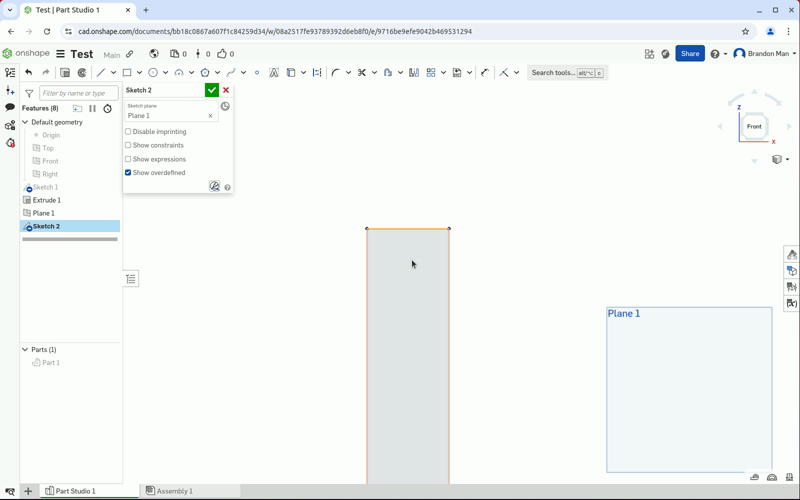
scroll(6)
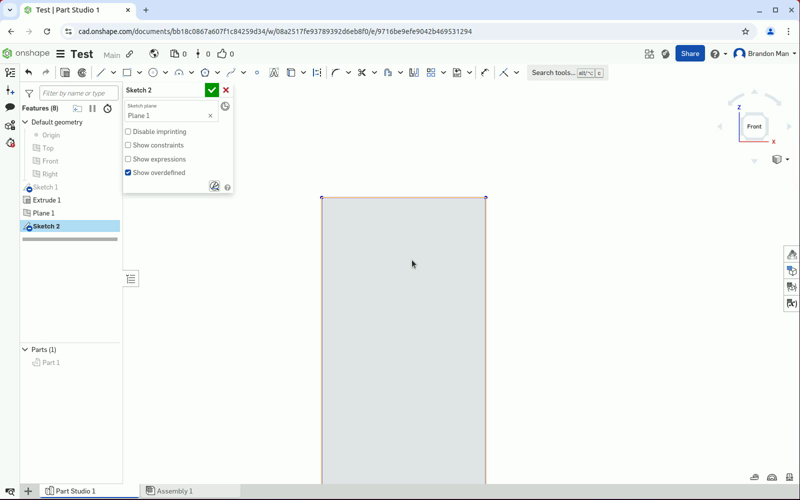
click(412, 259)
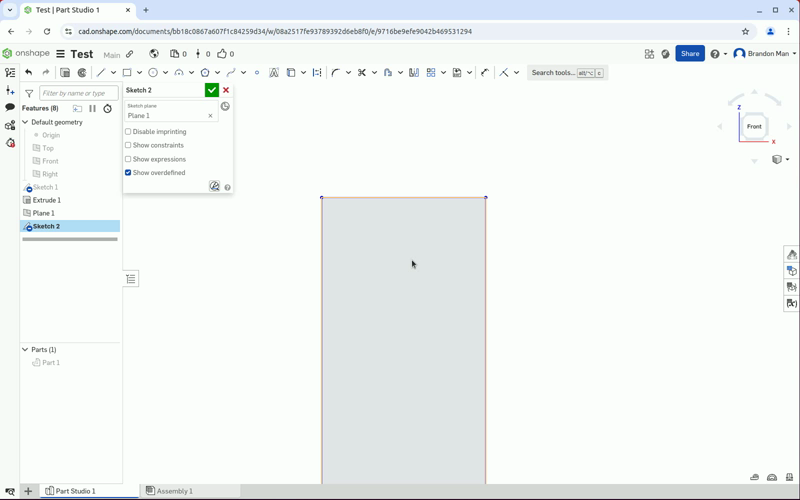
scroll(-6)
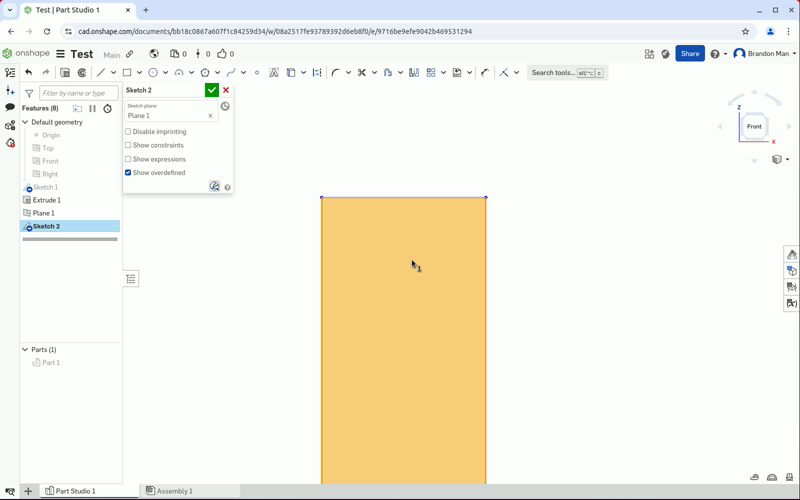
scroll(-6)
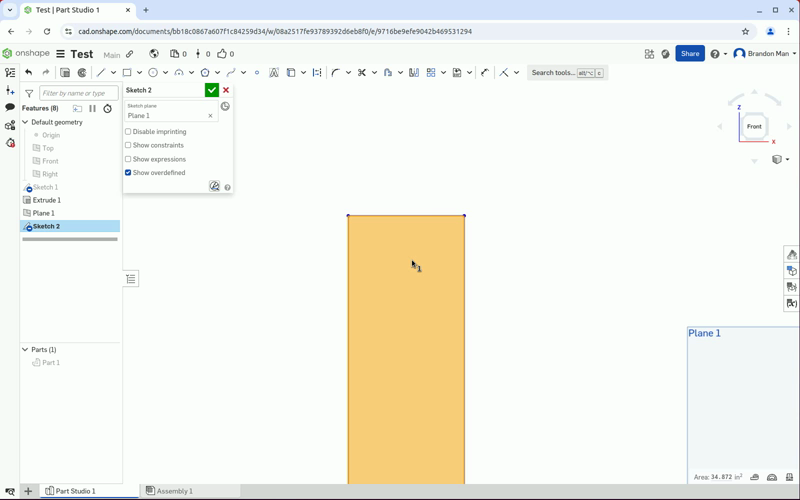
scroll(-6)
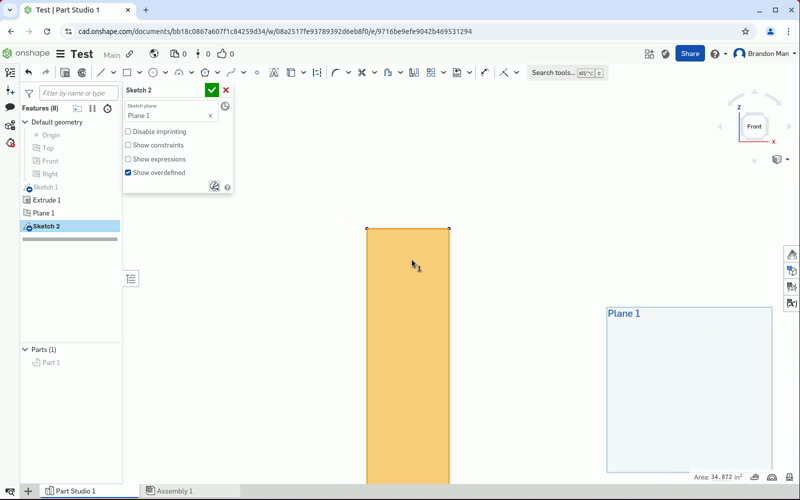
scroll(-6)
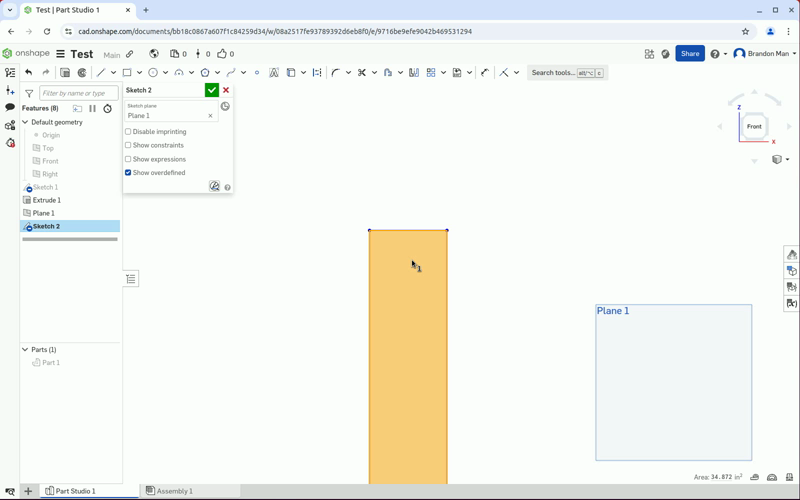
scroll(-6)
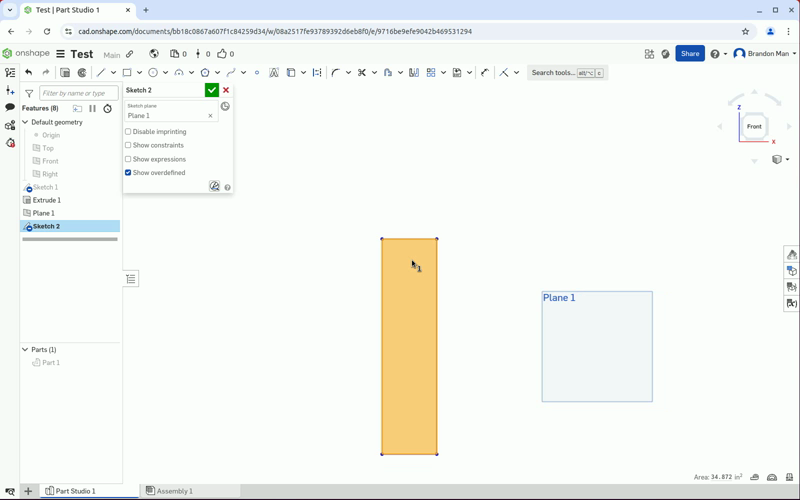
scroll(-6)
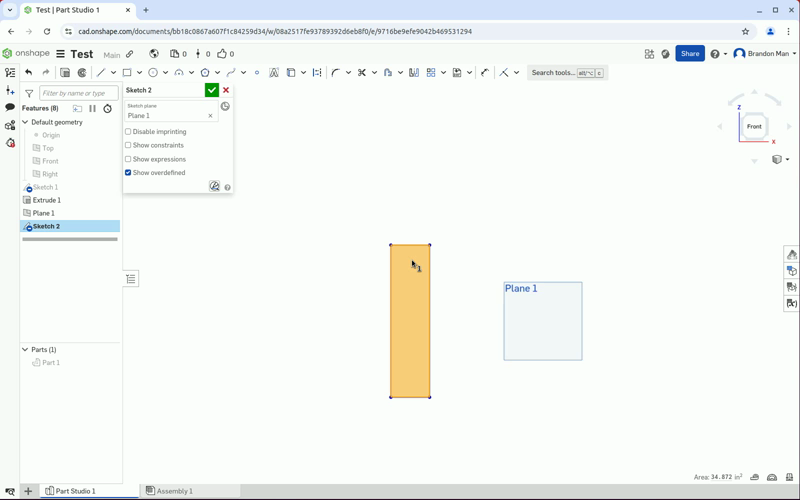
scroll(-6)
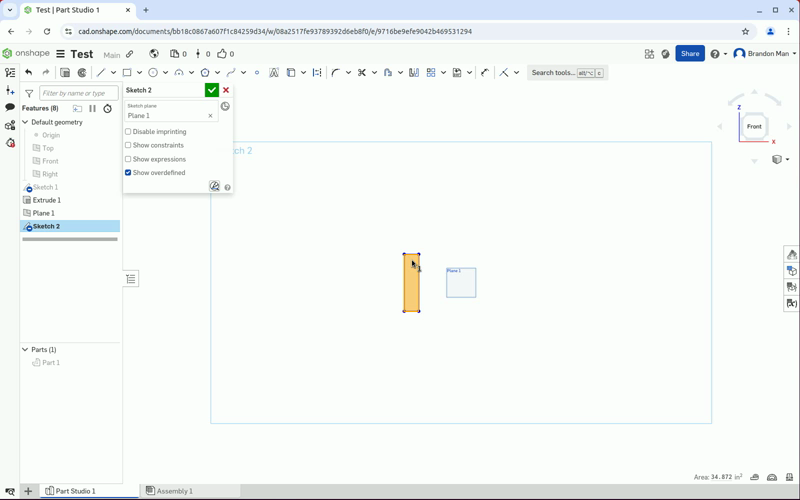
mouse_move(73, 352)
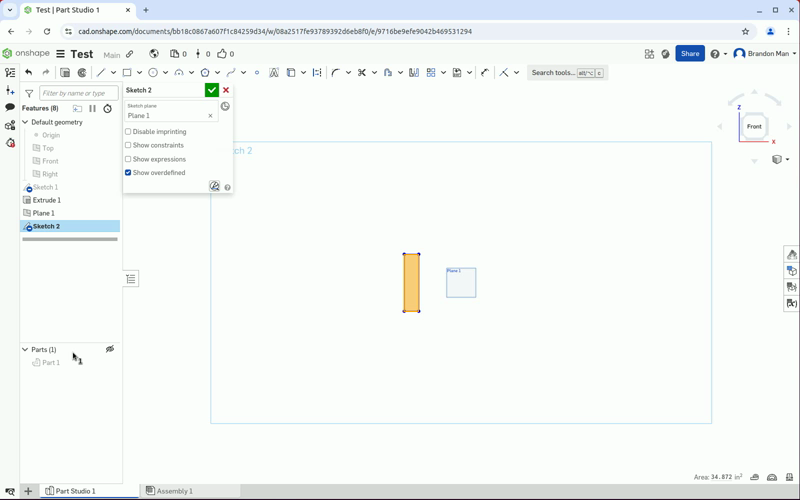
key(shift+y)
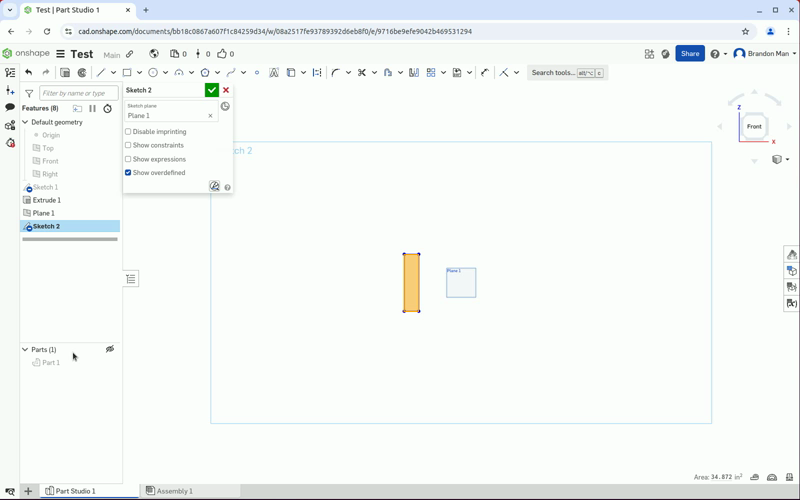
key(shift+e)
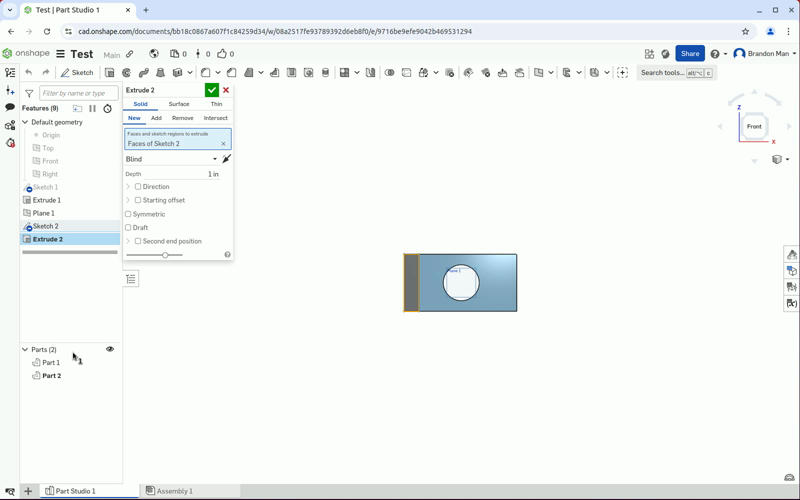
mouse_move(143, 106)
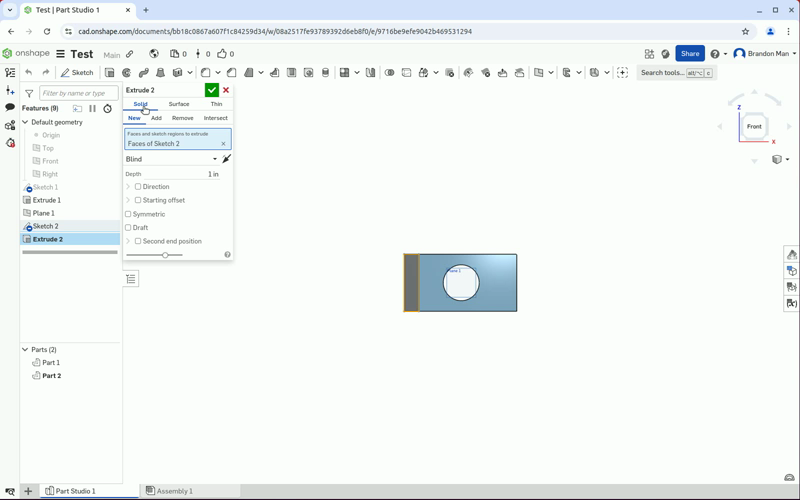
click(143, 106)
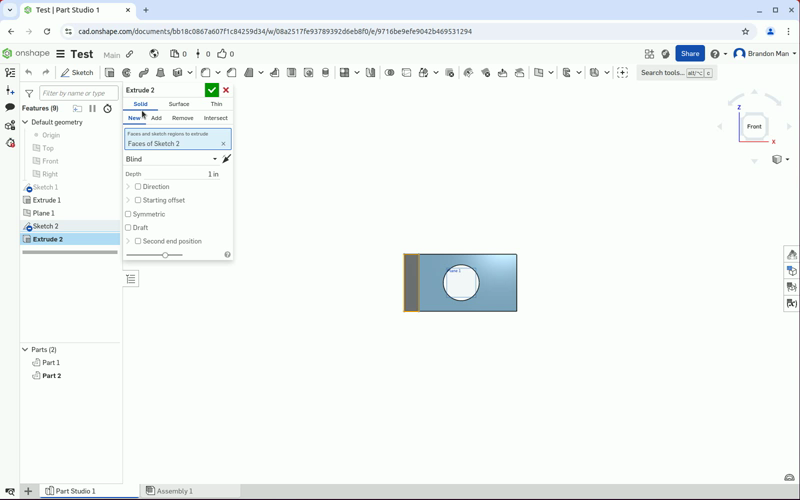
mouse_move(137, 120)
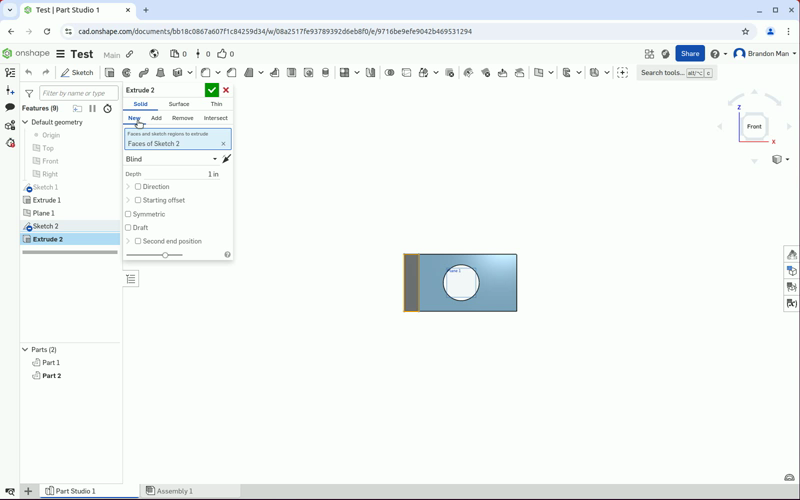
click(137, 120)
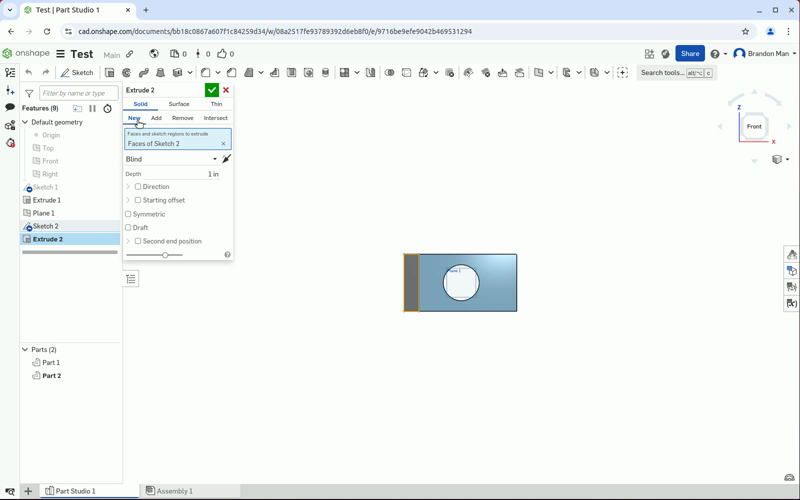
key(tab, 4)
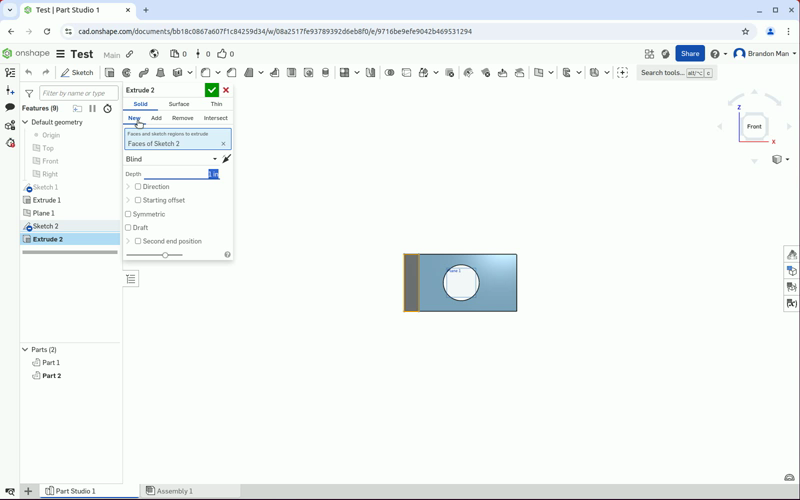
text(21.664)
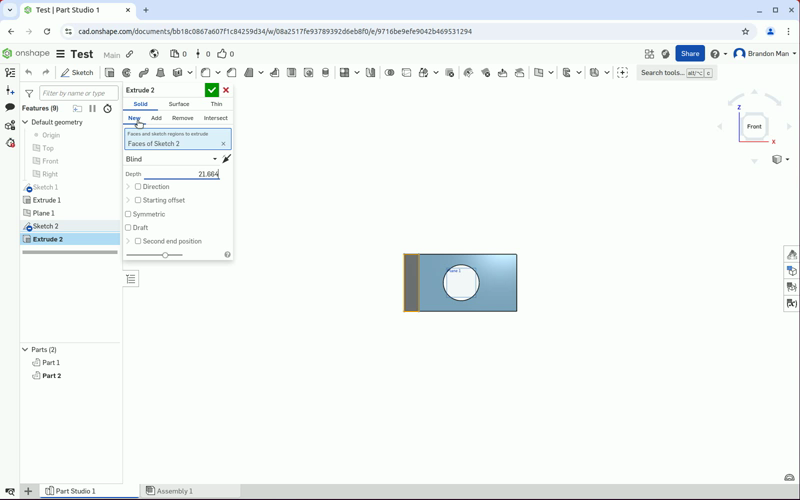
key(enter)
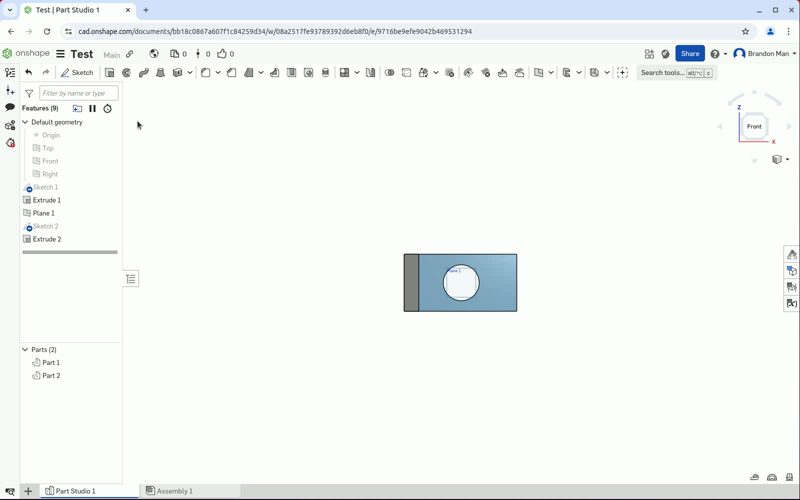
key(shift+h)
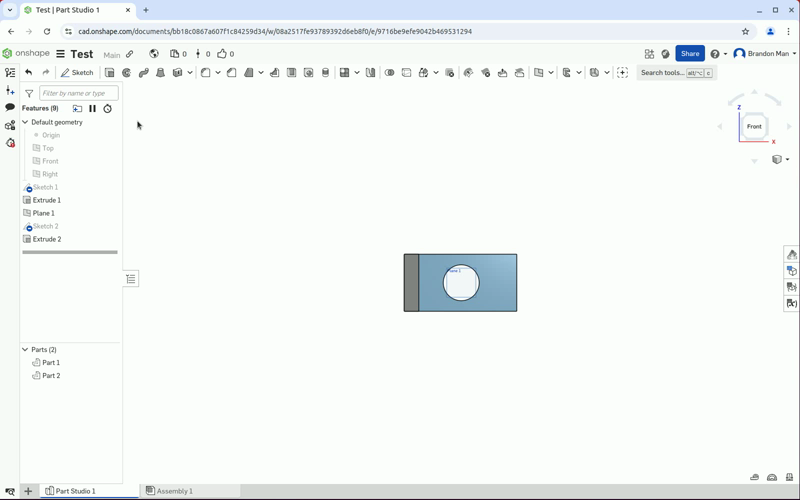
key(shift+h)
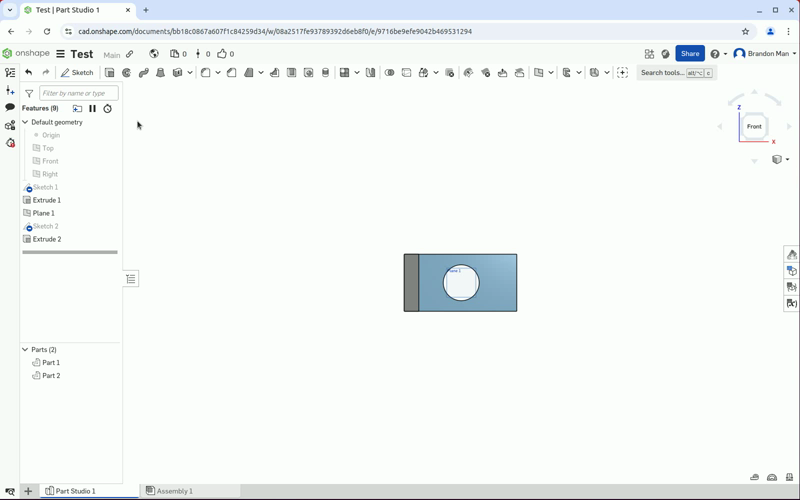
key(shift+7)
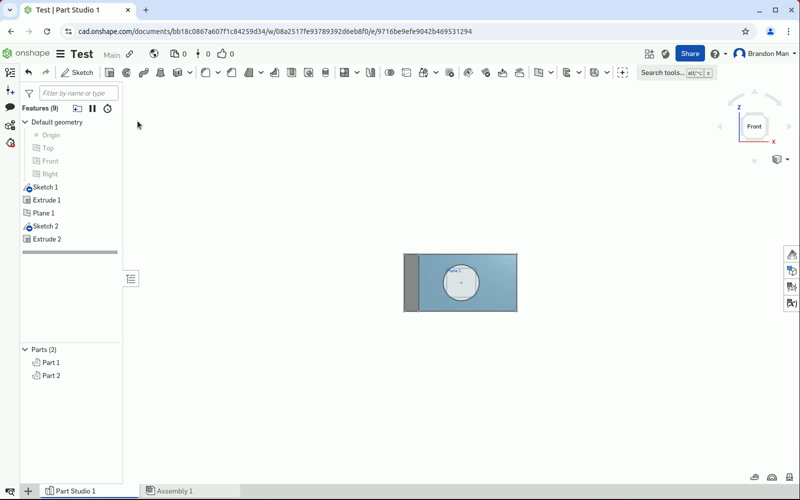
key(left, 2)
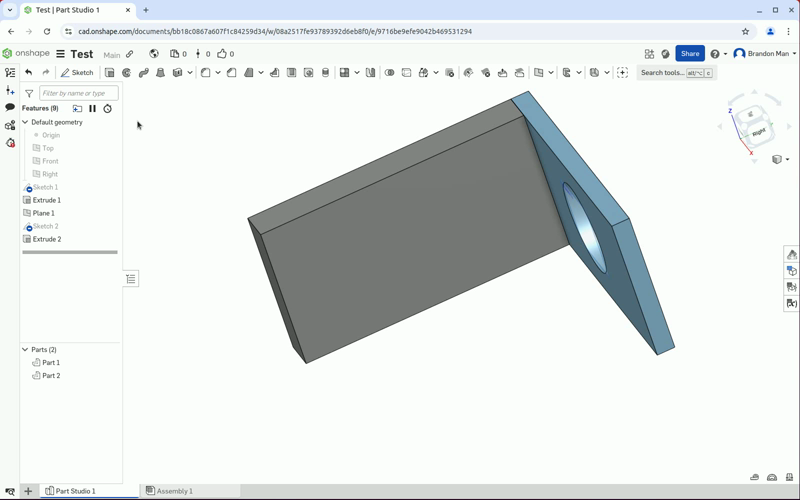
key(down, 2)
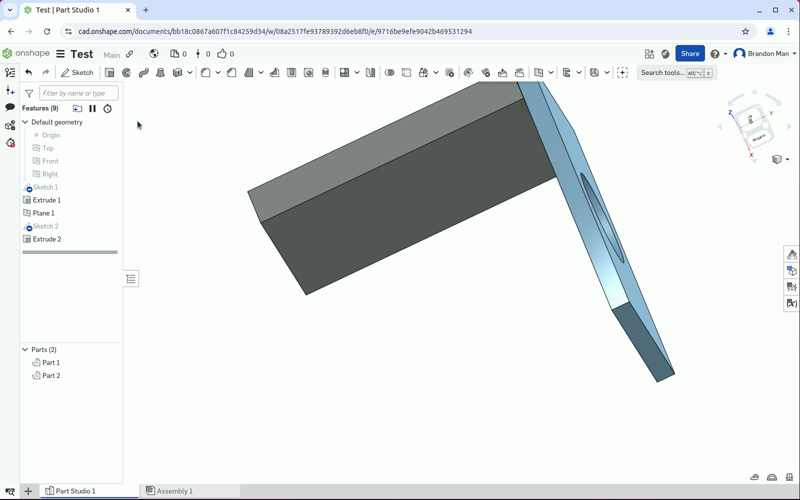
key(up, 2)
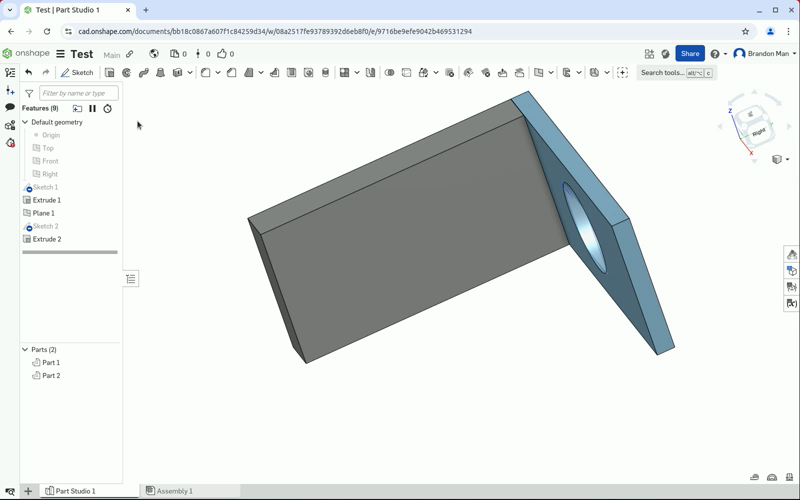
key(right, 2)
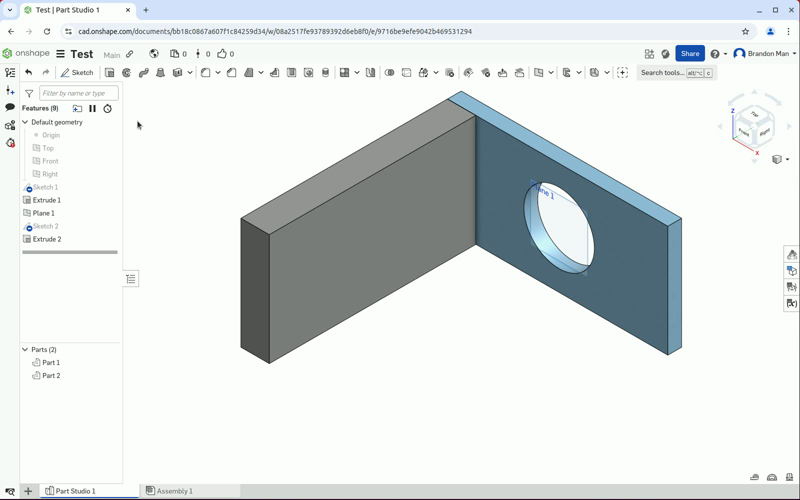
mouse_move(73, 189)
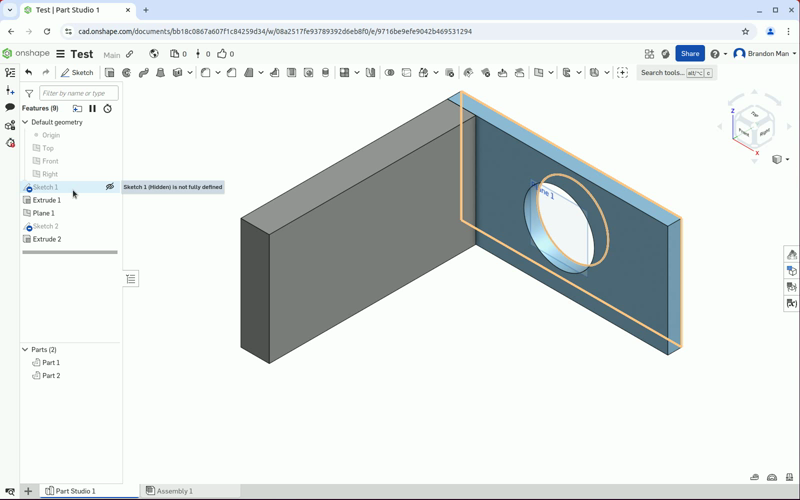
click(73, 189)